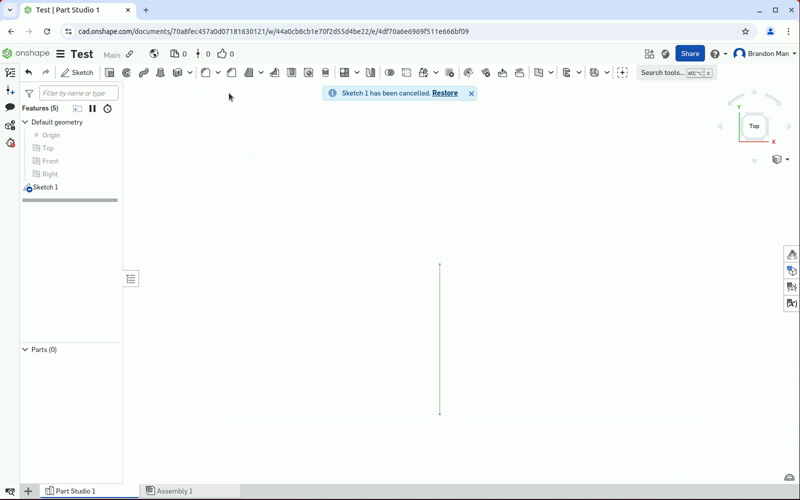
key(shift+h)
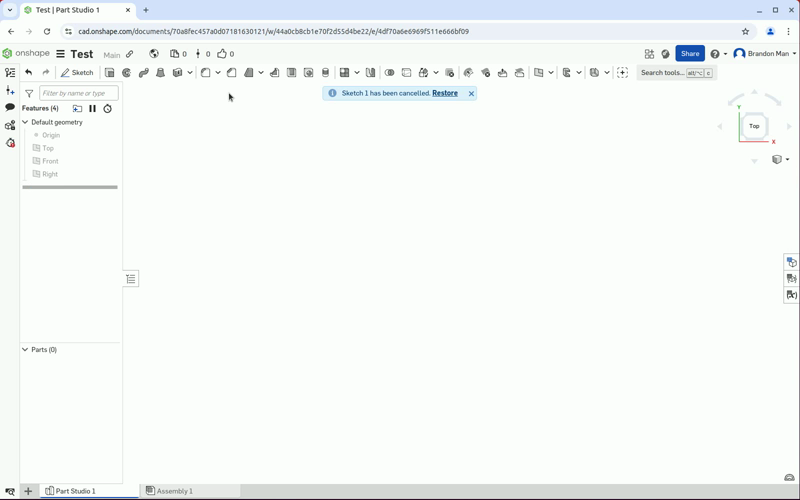
mouse_move(73, 352)
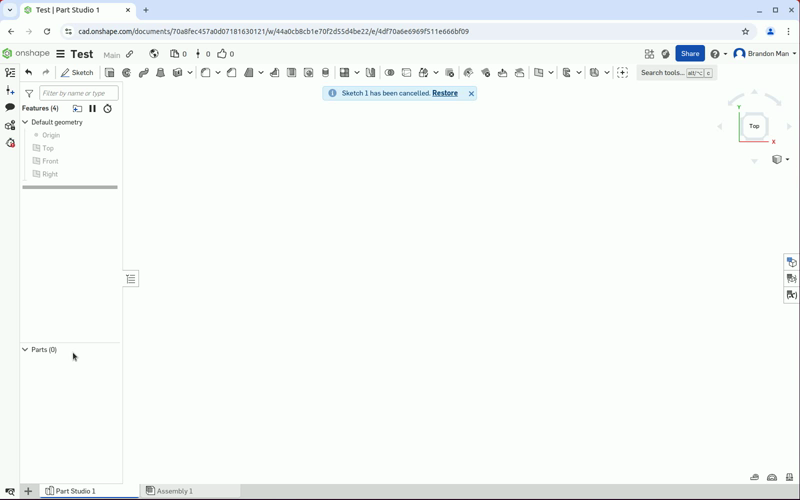
key(y)
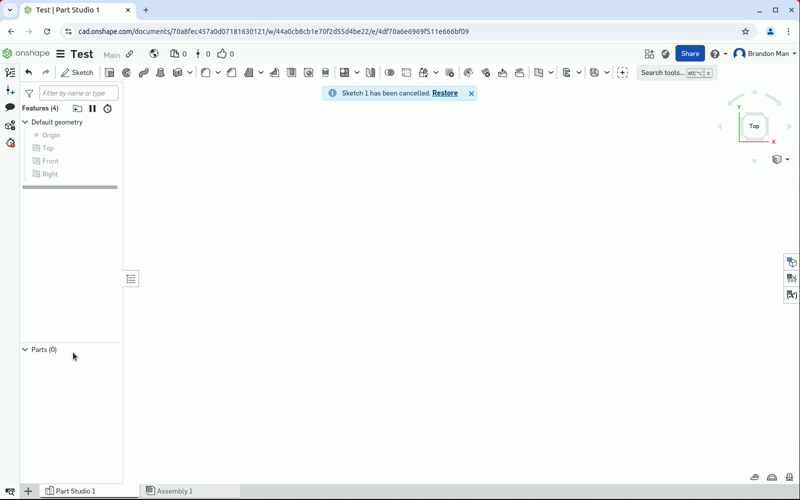
key(shift+p)
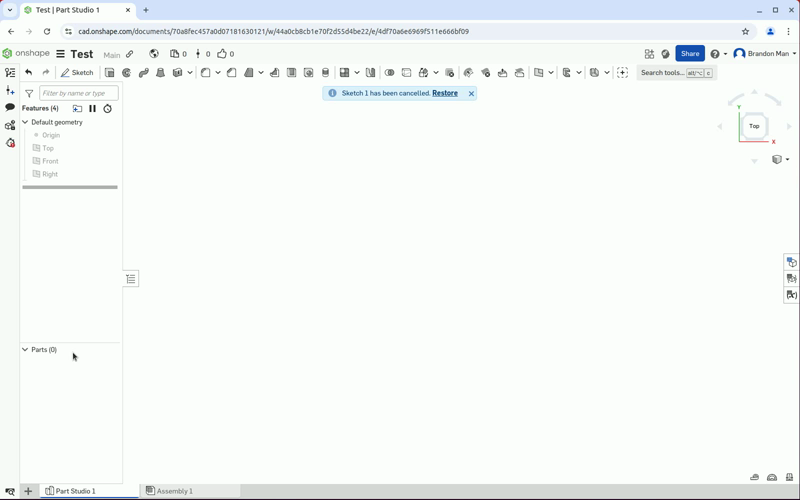
key(space)
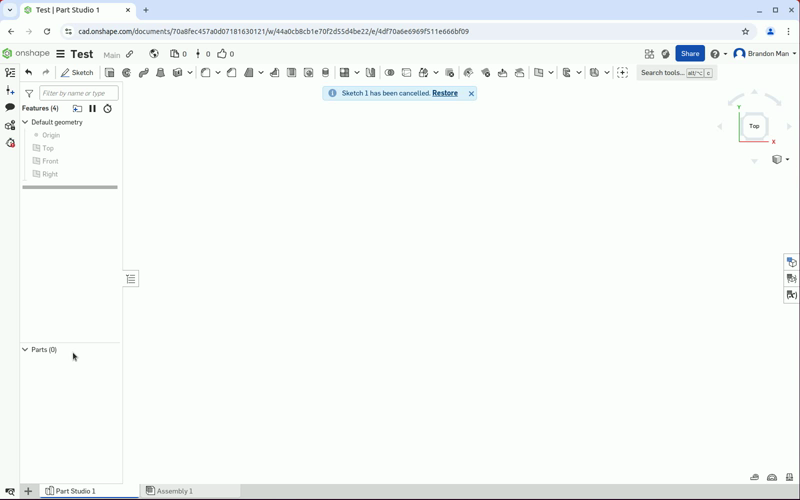
key_down(shift)
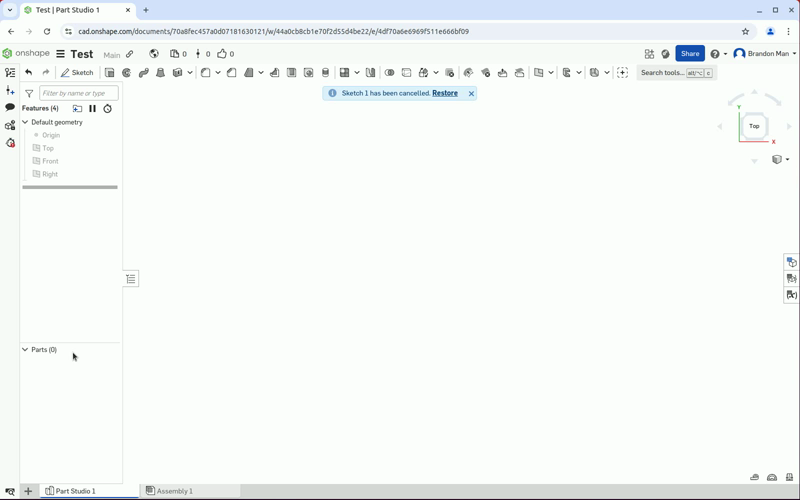
key(up)
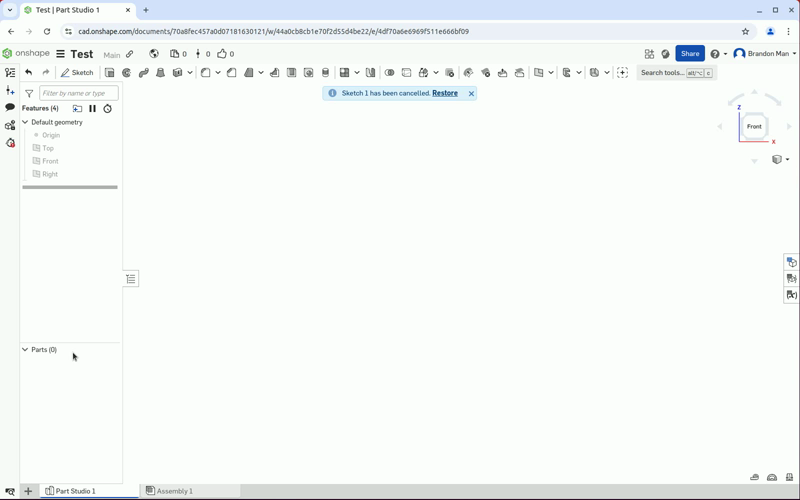
key_up(shift)
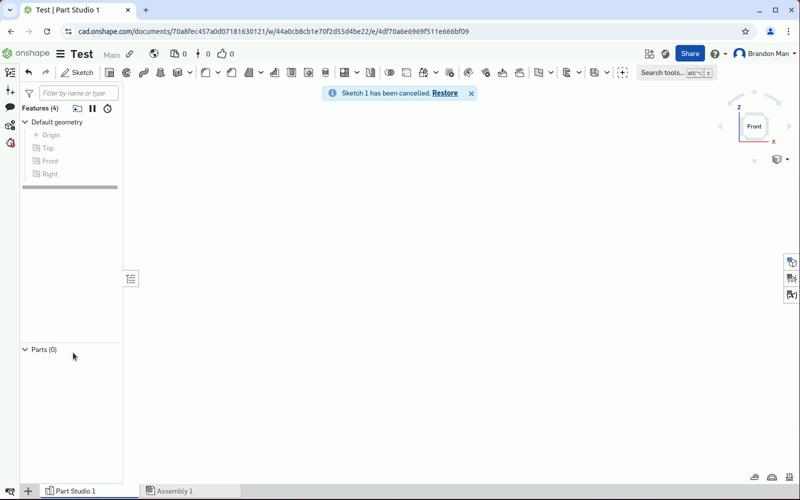
mouse_move(73, 352)
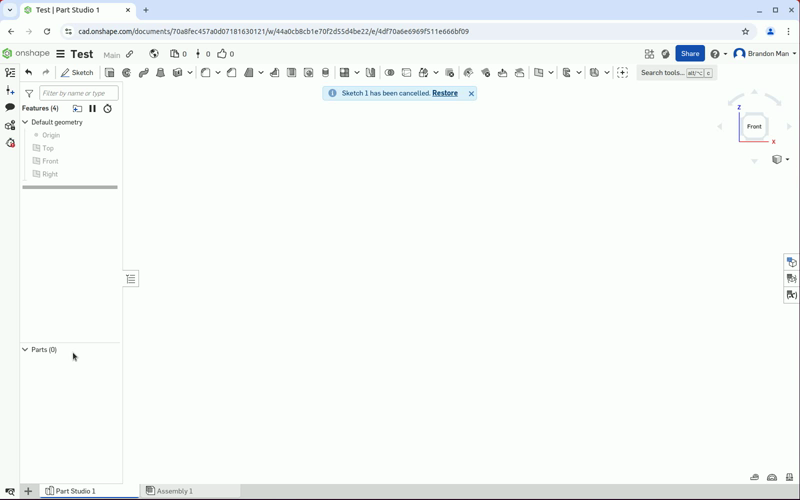
key(shift+y)
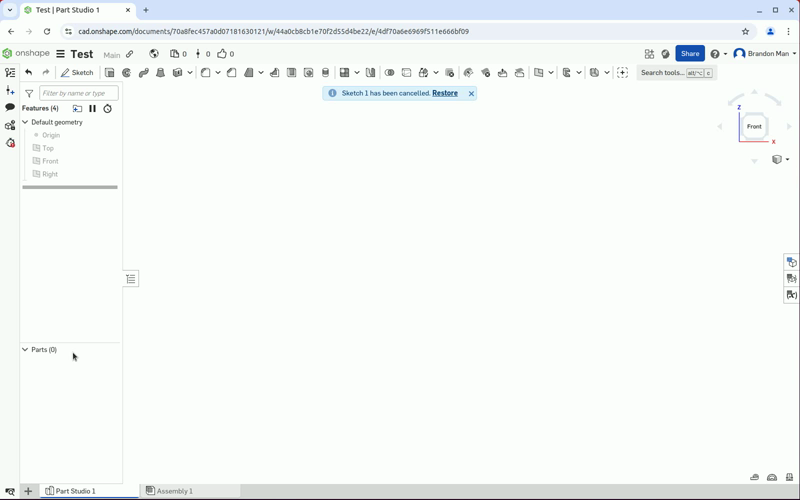
key(shift+s)
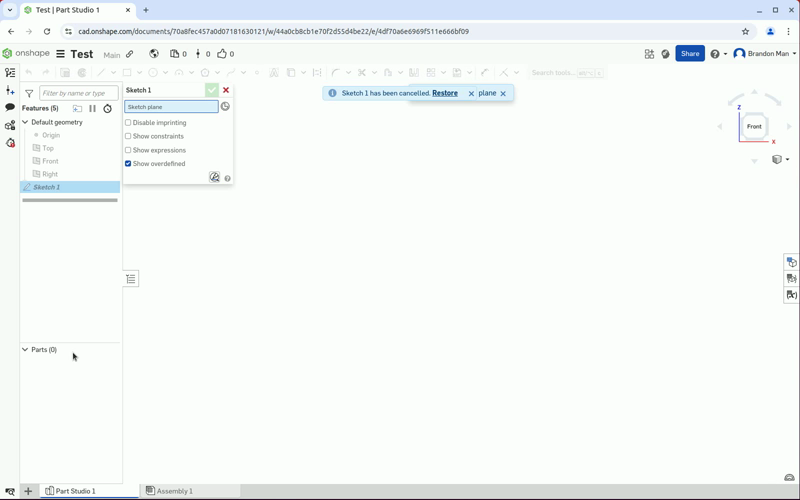
mouse_move(73, 163)
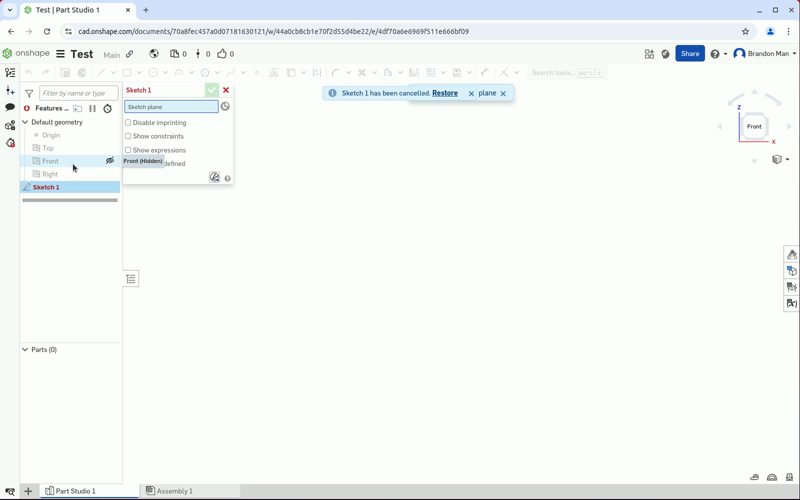
click(73, 163)
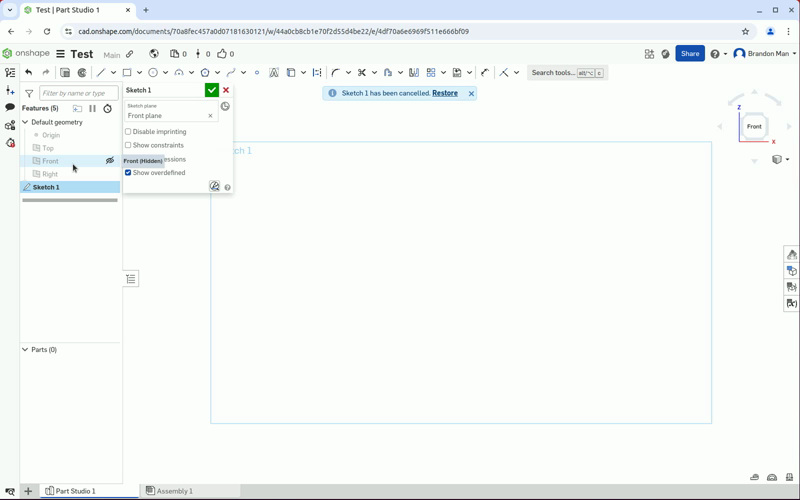
mouse_move(73, 352)
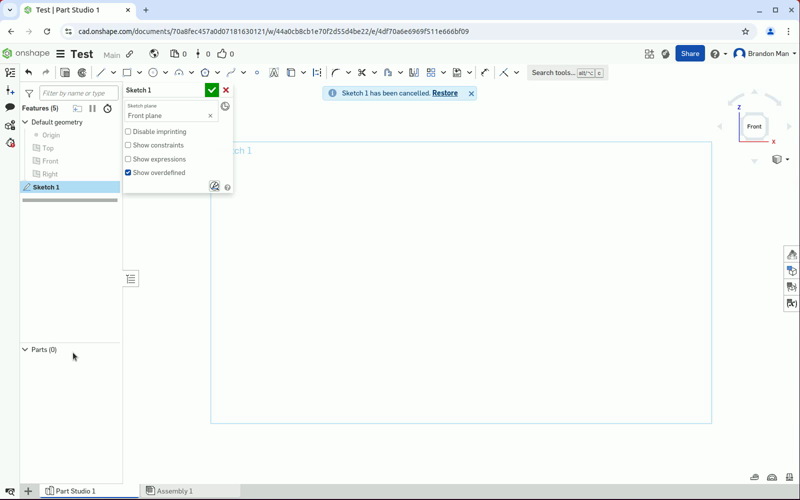
key(y)
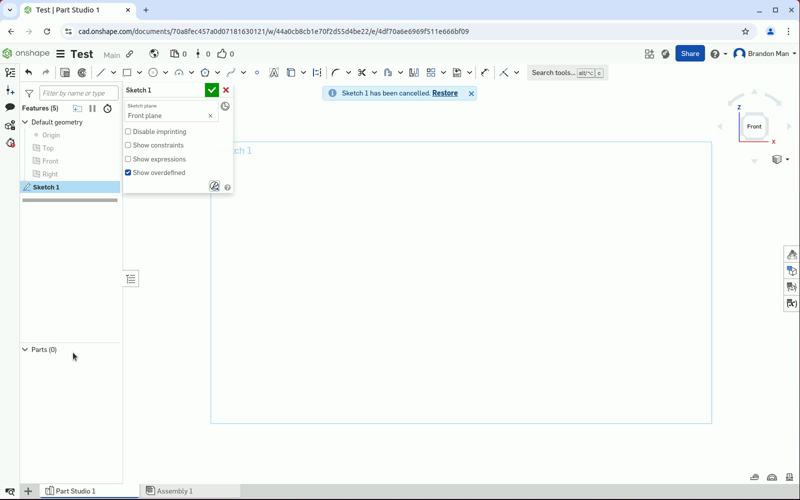
key(l)
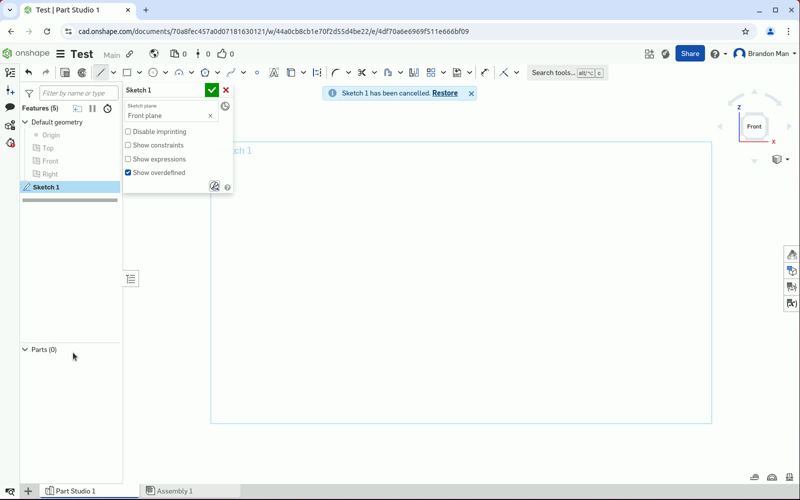
key_down(shift)
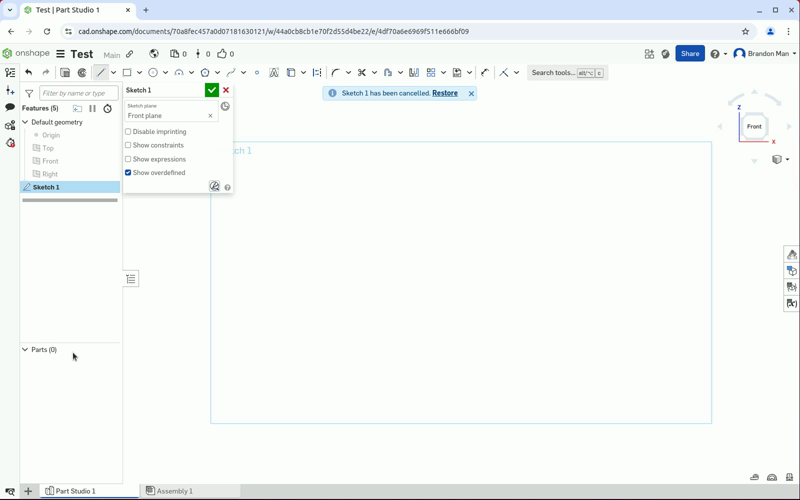
mouse_move(348, 210)
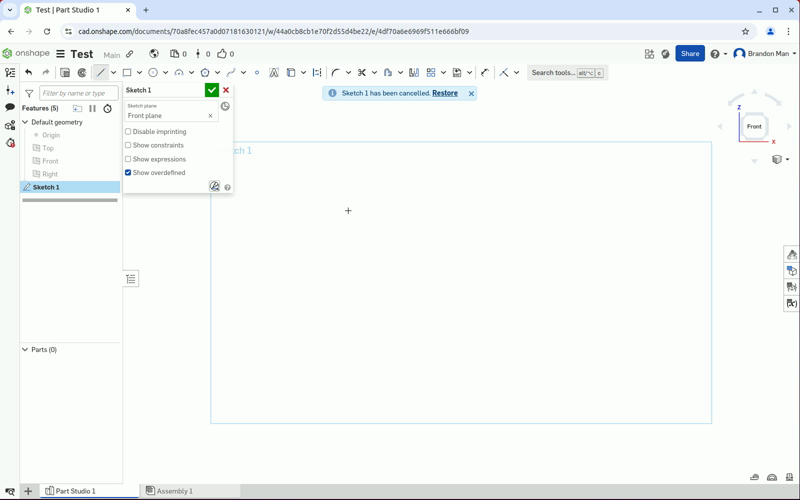
click(348, 210)
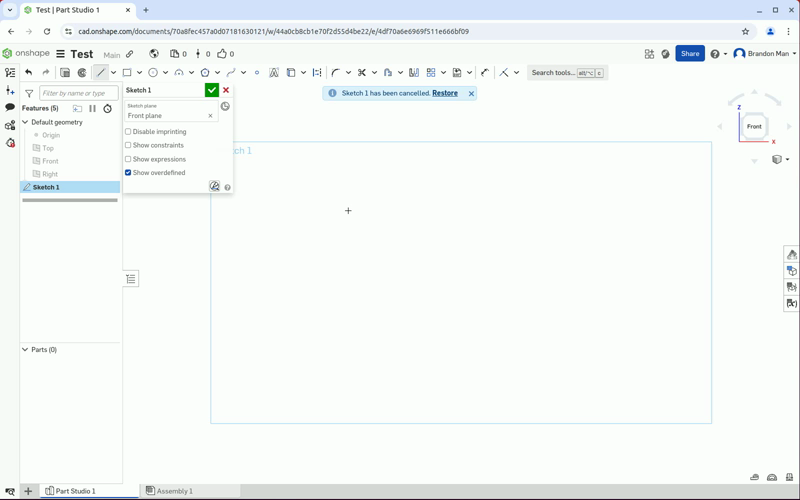
key_up(shift)
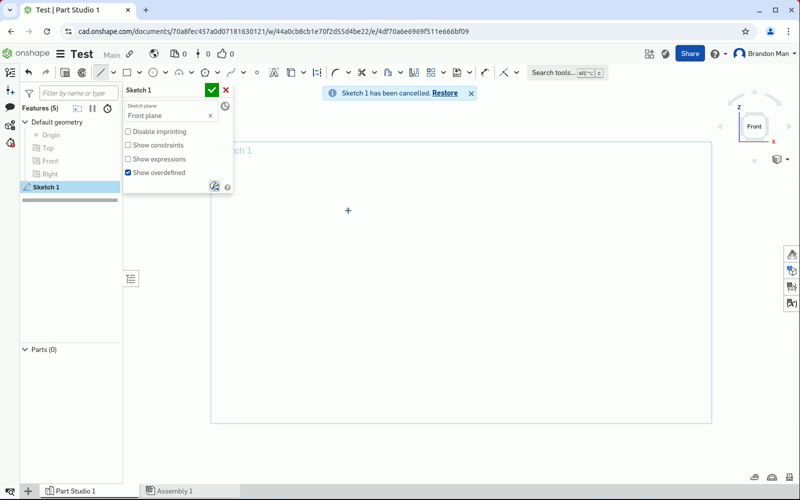
key_down(shift)
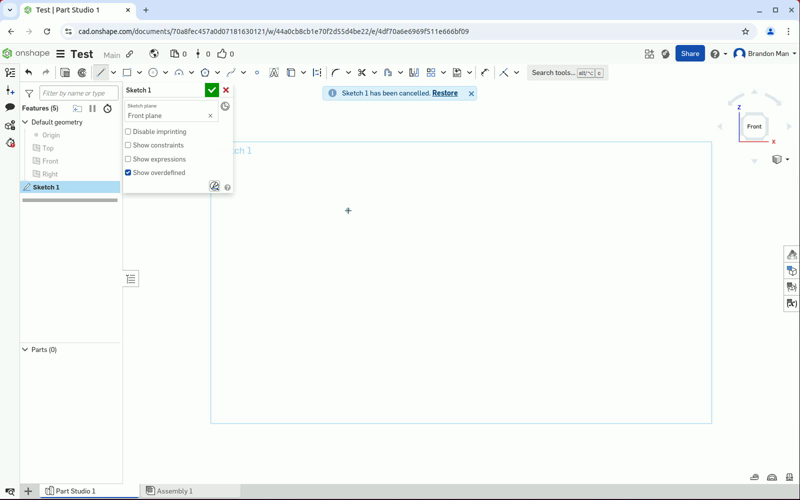
mouse_move(378, 210)
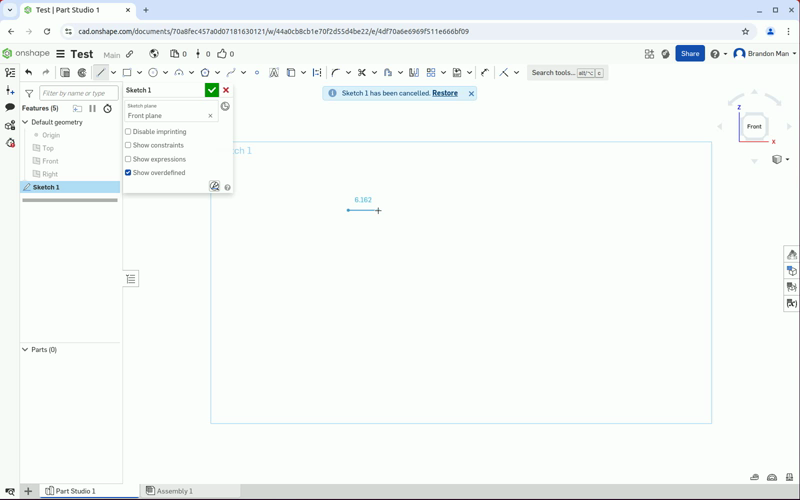
mouse_move(403, 210)
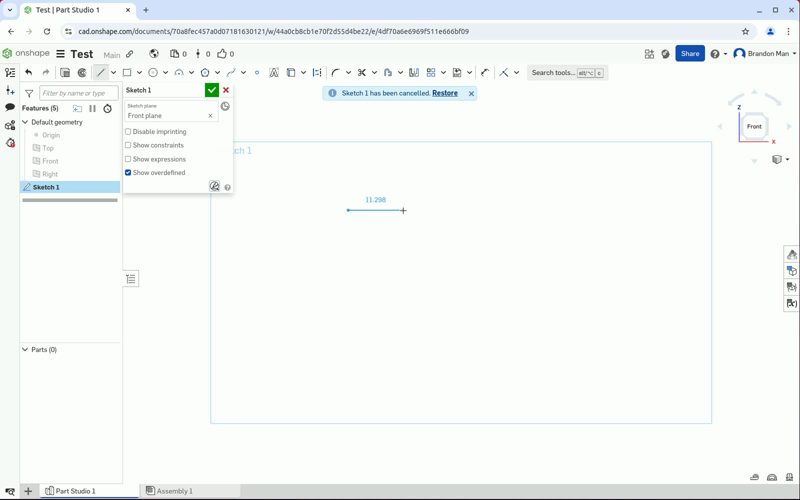
click(403, 210)
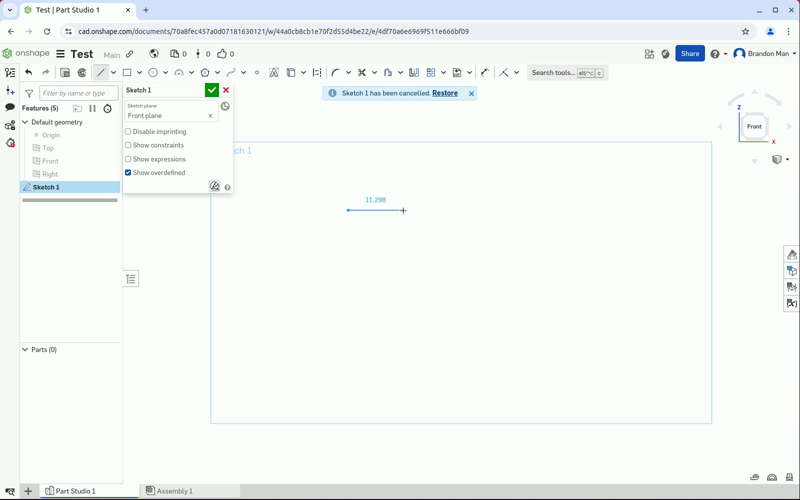
key_up(shift)
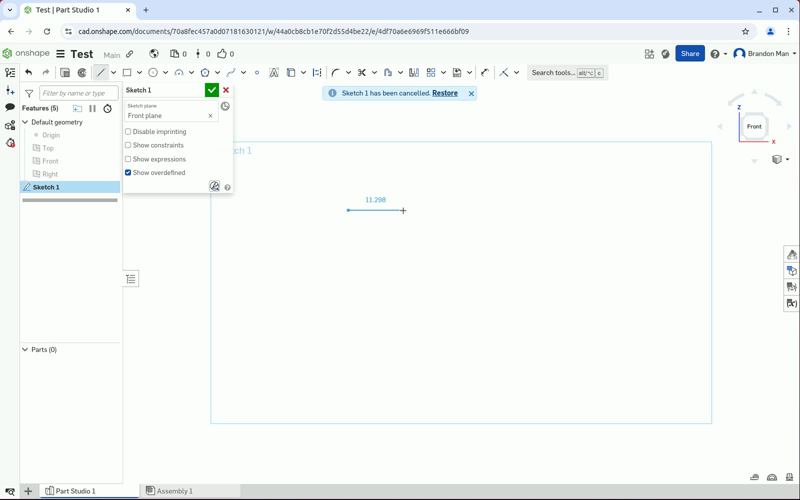
key_down(shift)
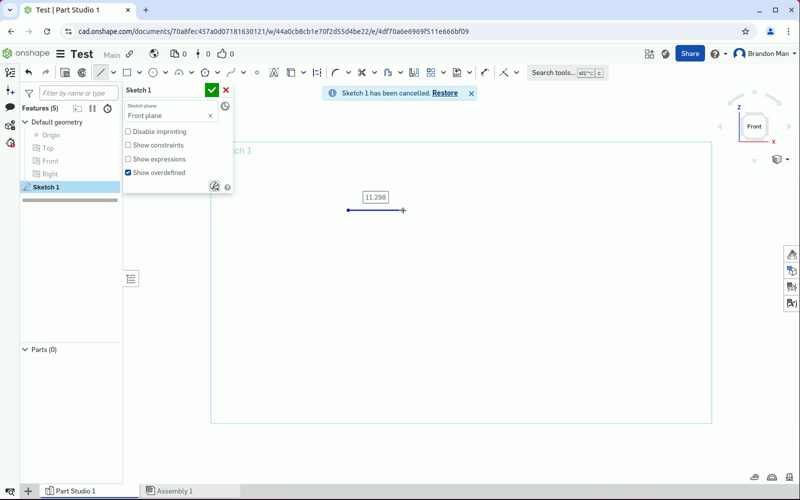
mouse_move(403, 282)
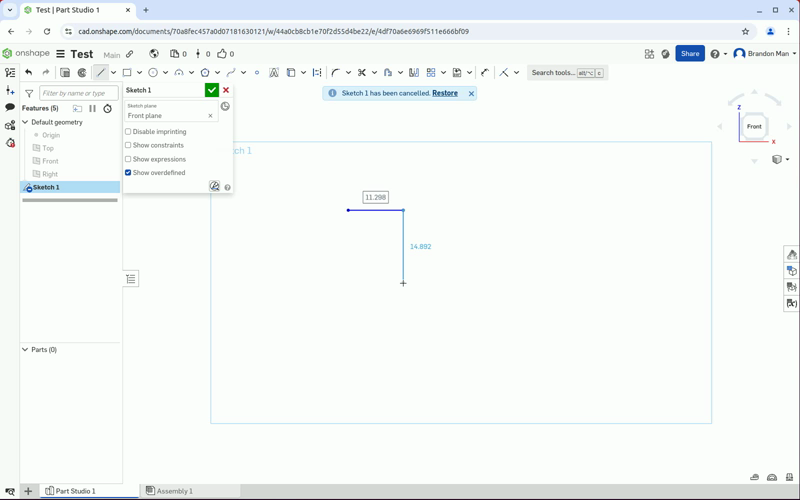
click(403, 282)
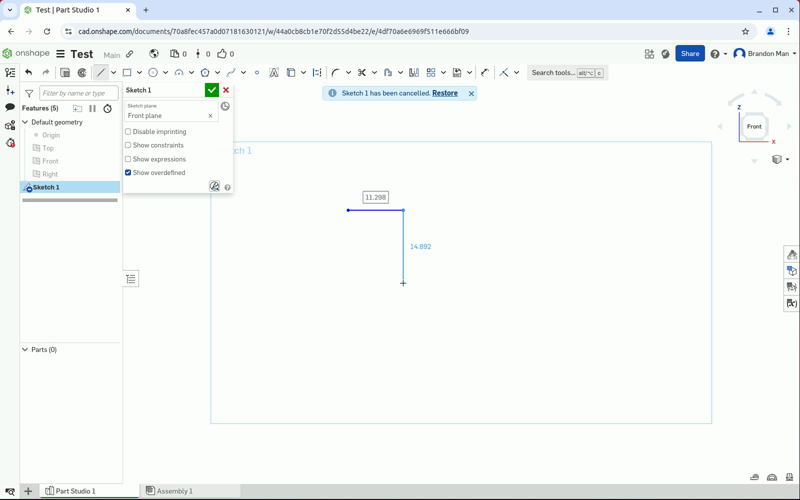
key_up(shift)
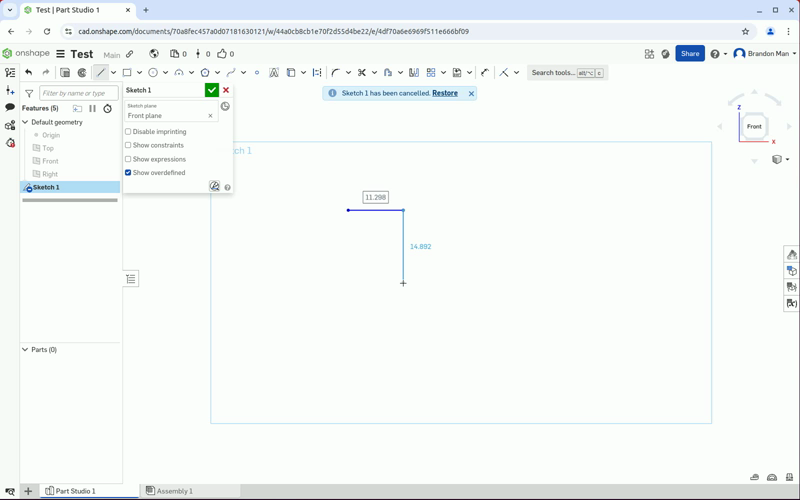
key_down(shift)
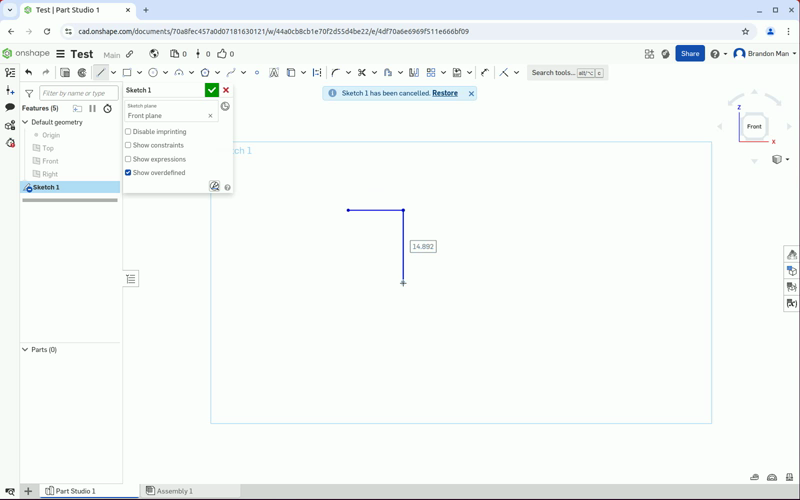
mouse_move(511, 282)
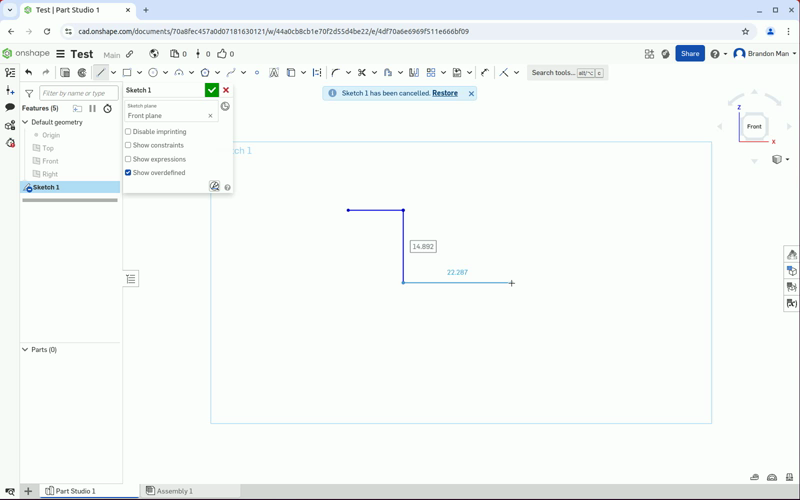
click(511, 282)
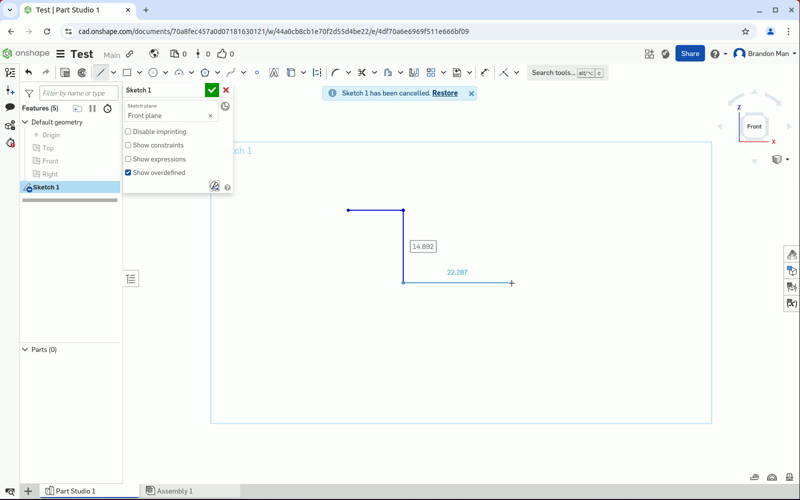
key_up(shift)
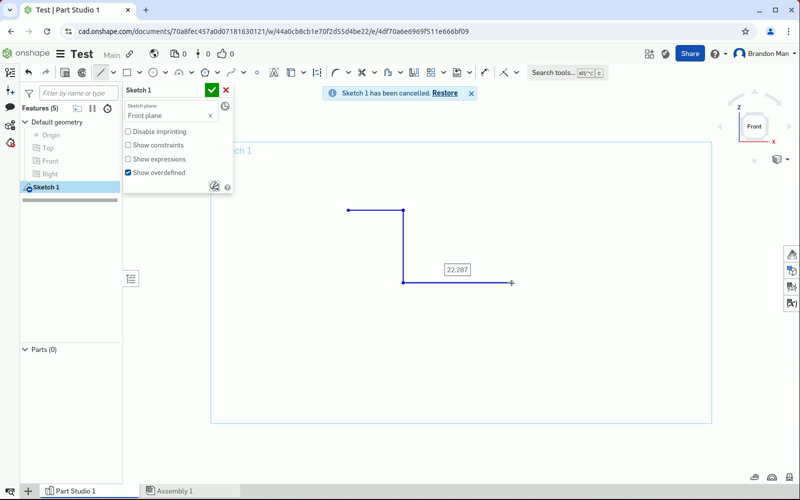
key_down(shift)
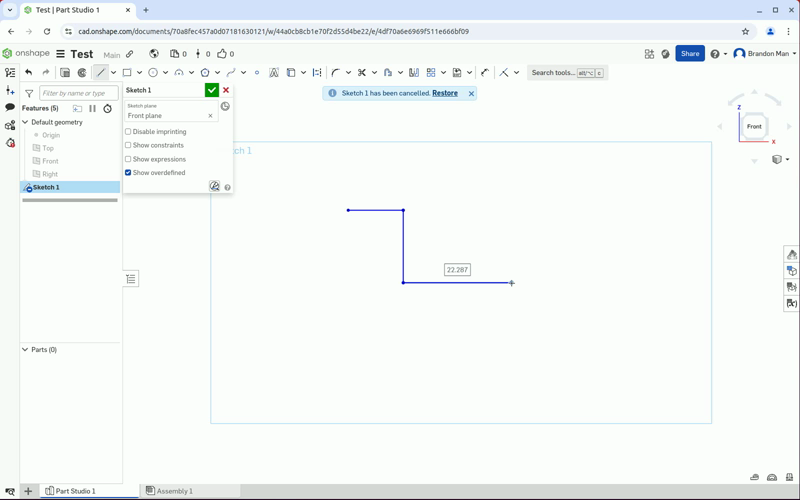
mouse_move(541, 282)
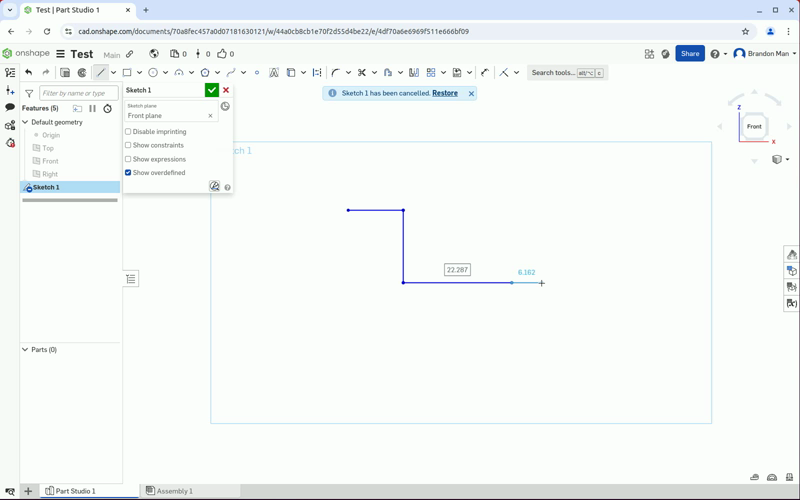
mouse_move(511, 246)
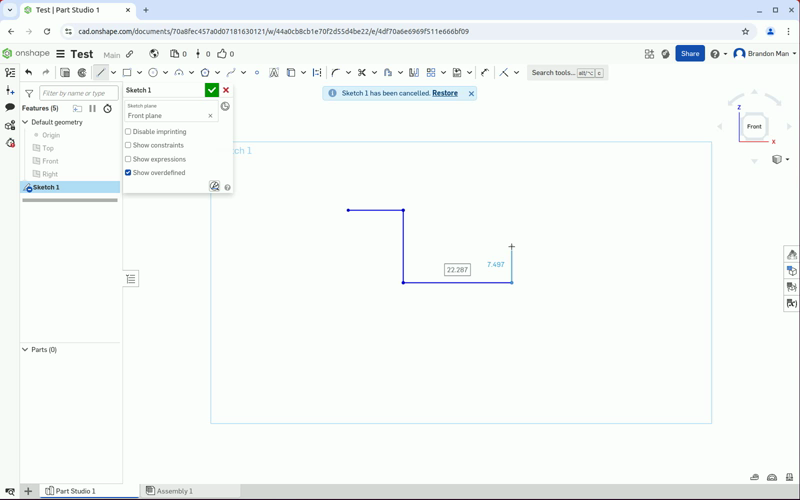
click(511, 246)
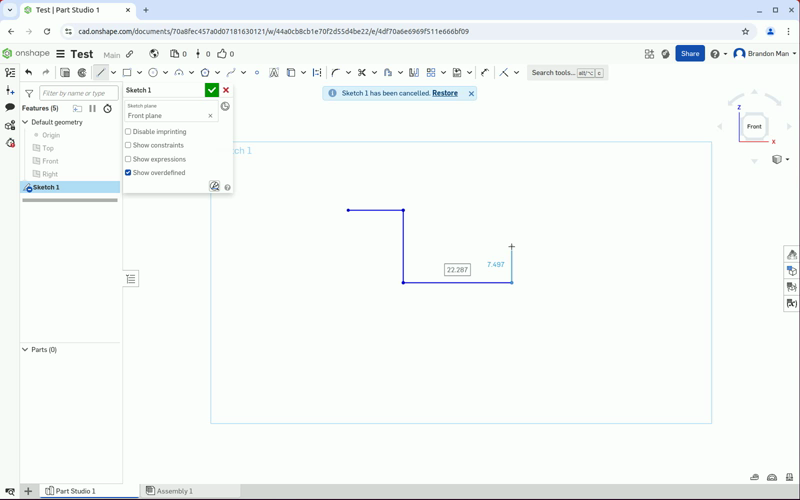
key_up(shift)
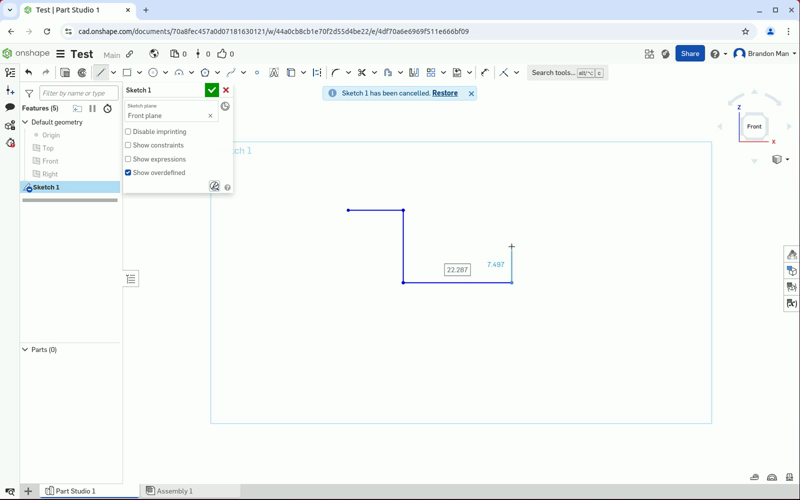
key_down(shift)
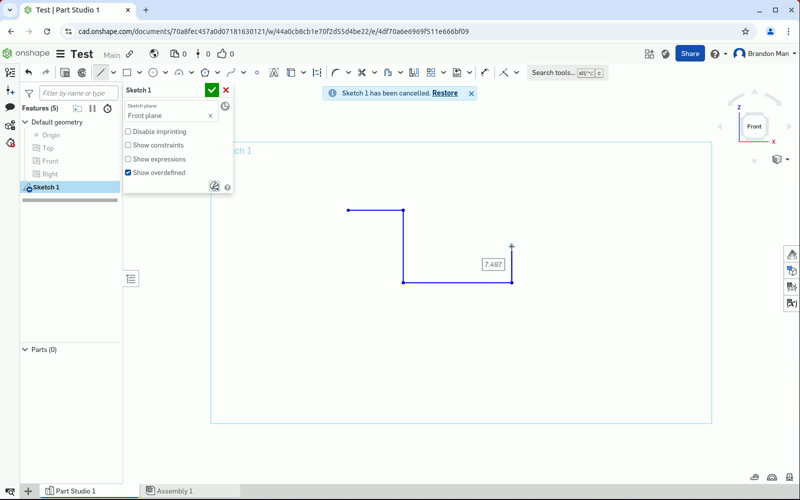
mouse_move(439, 246)
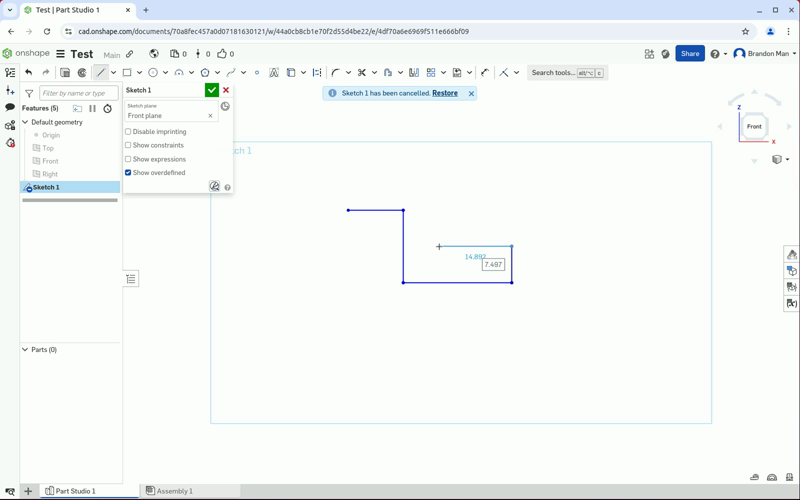
click(439, 246)
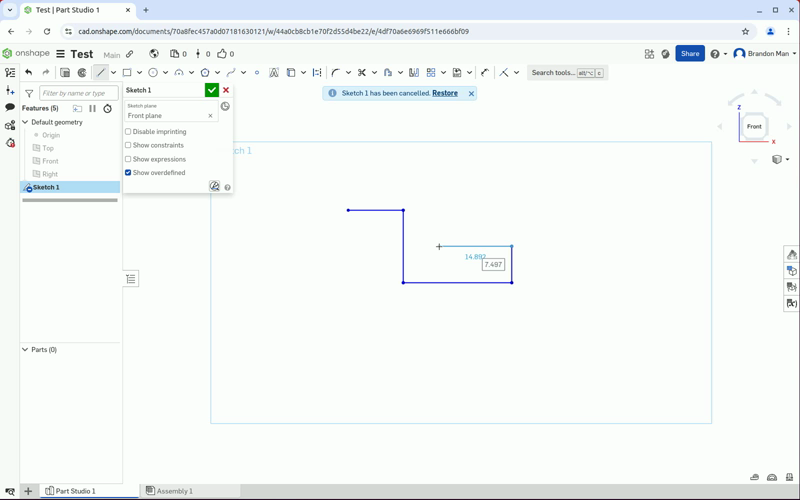
key_up(shift)
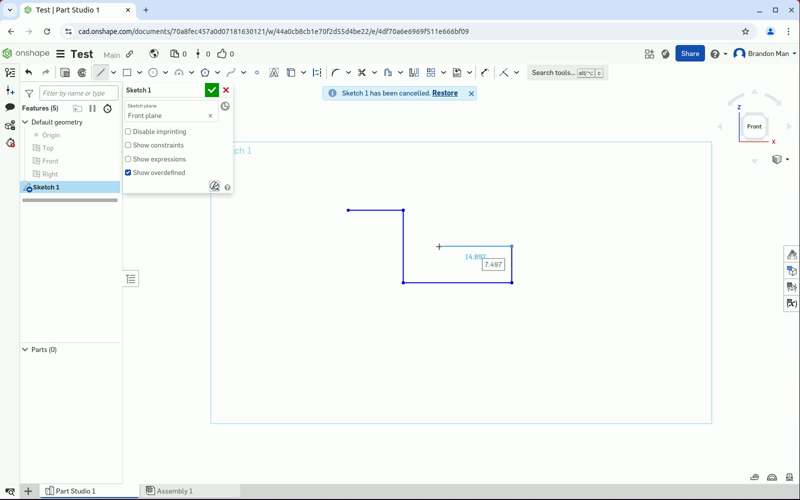
key_down(shift)
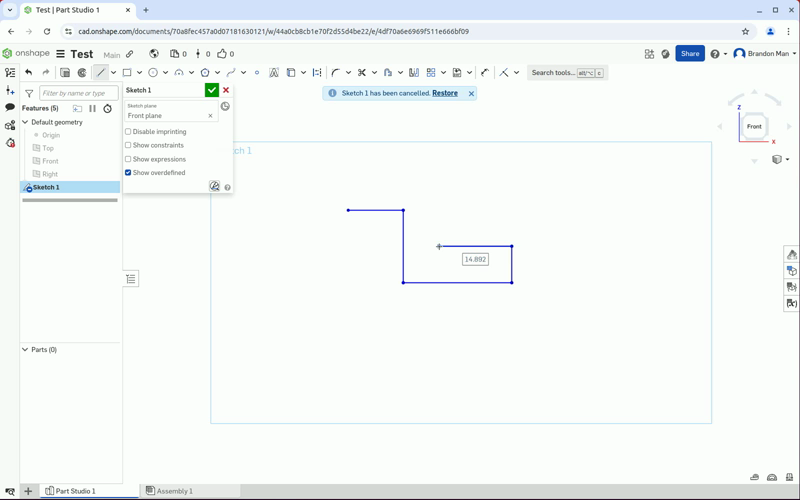
mouse_move(439, 174)
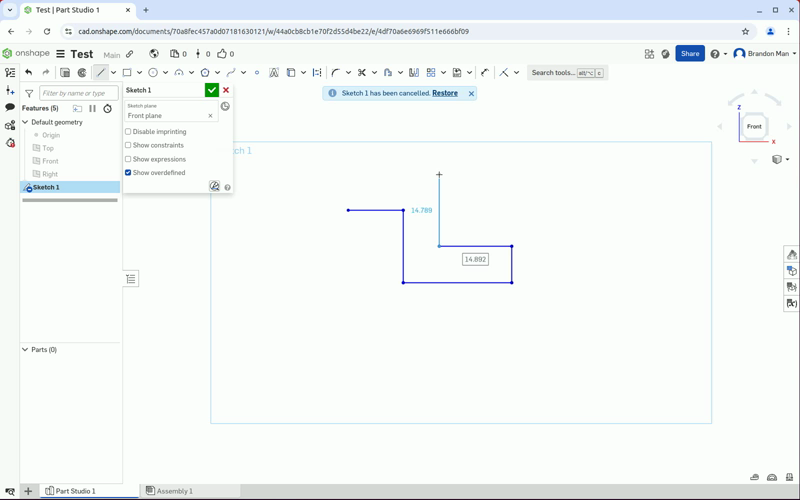
click(439, 174)
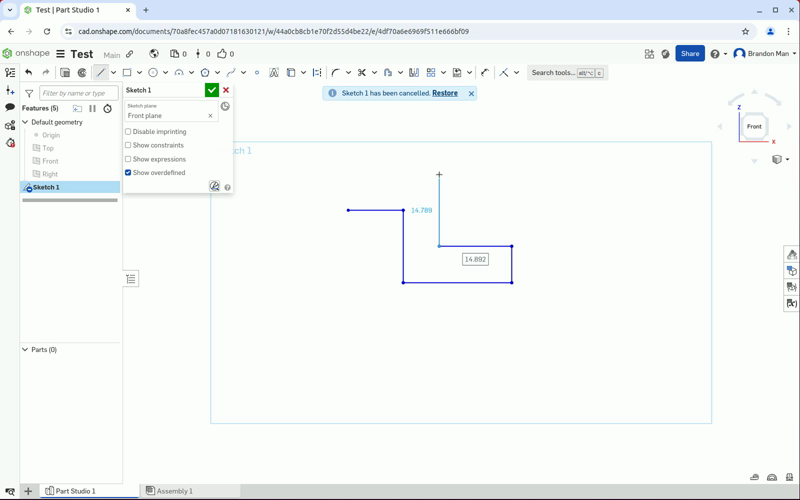
key_up(shift)
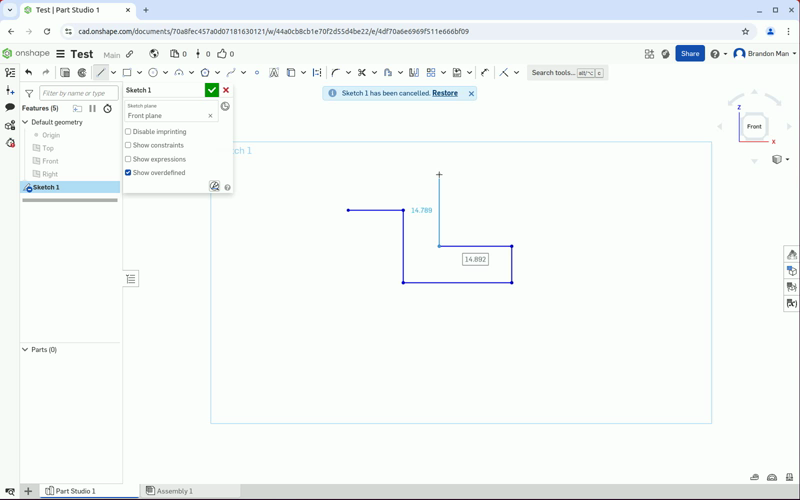
key_down(shift)
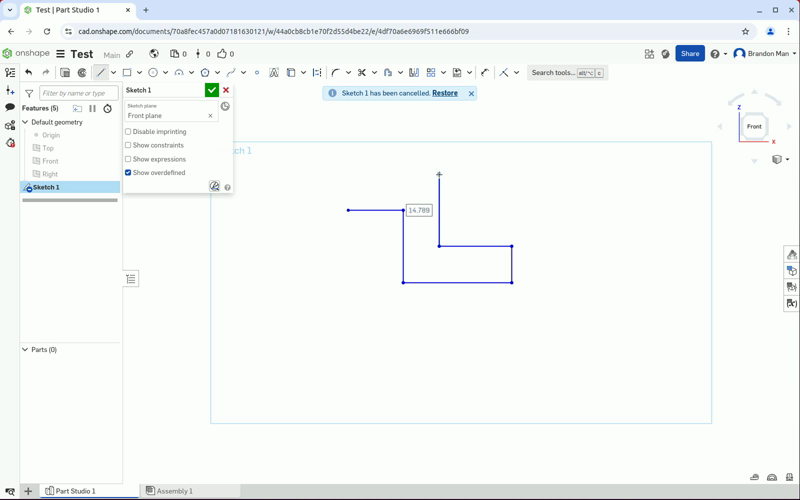
mouse_move(348, 174)
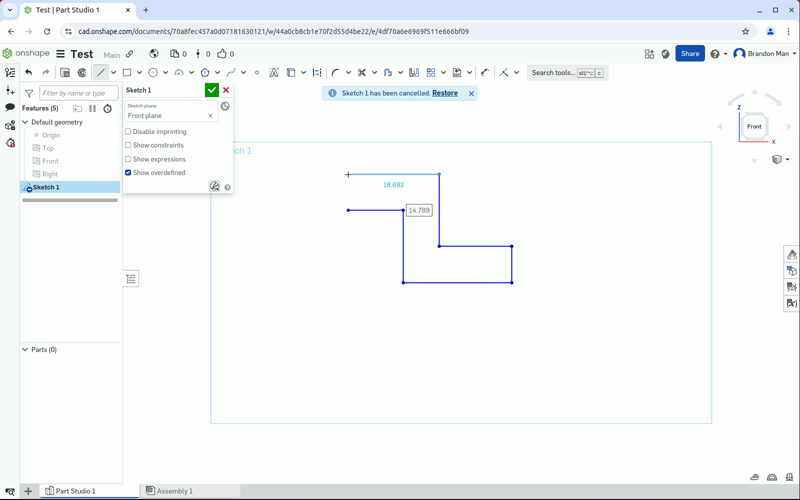
click(348, 174)
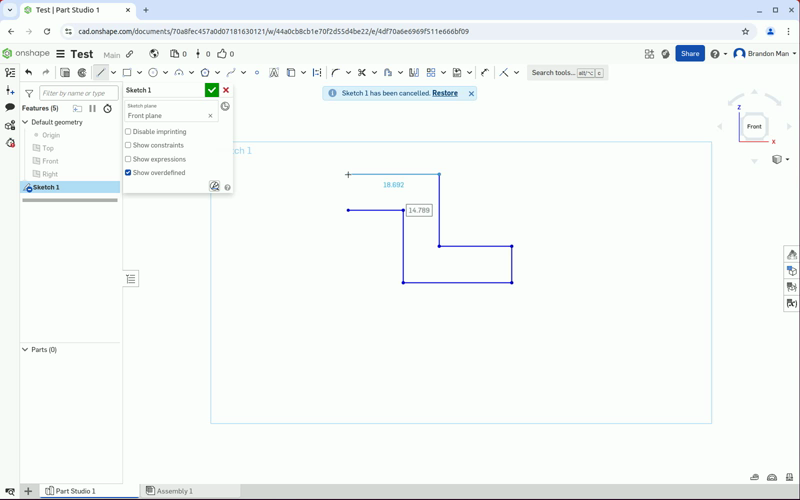
key_up(shift)
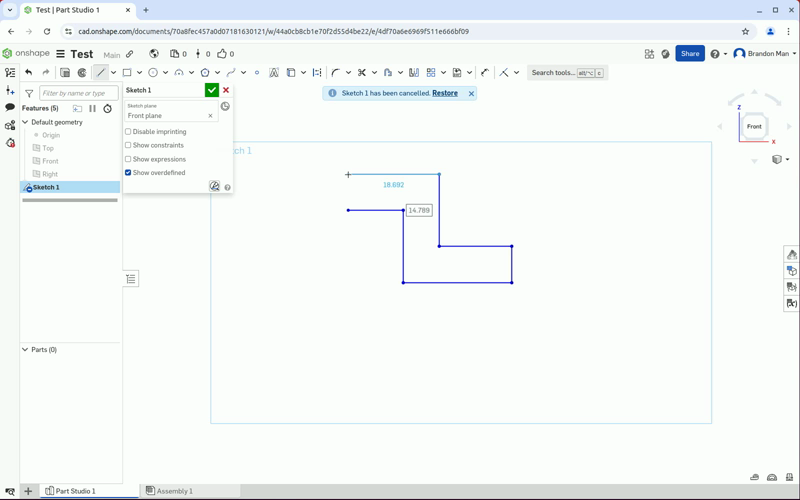
mouse_move(378, 174)
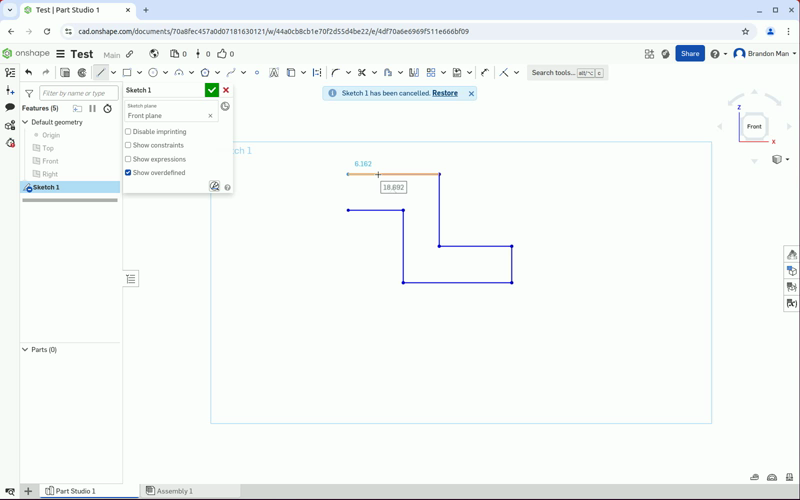
key_down(shift)
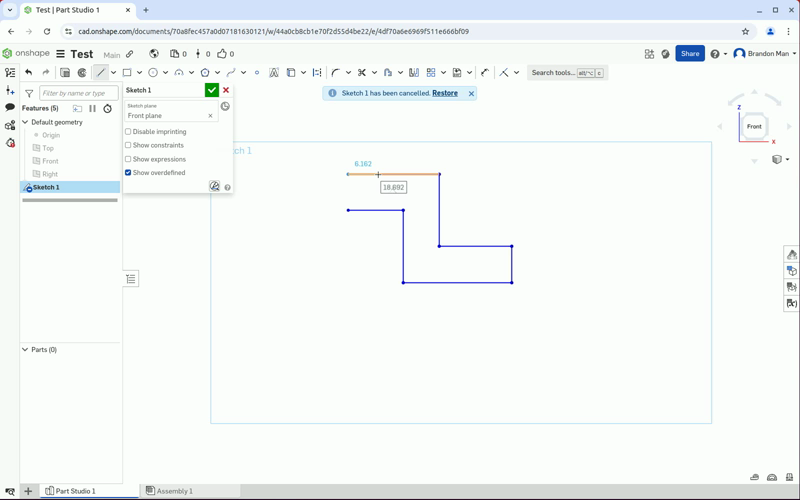
mouse_move(348, 210)
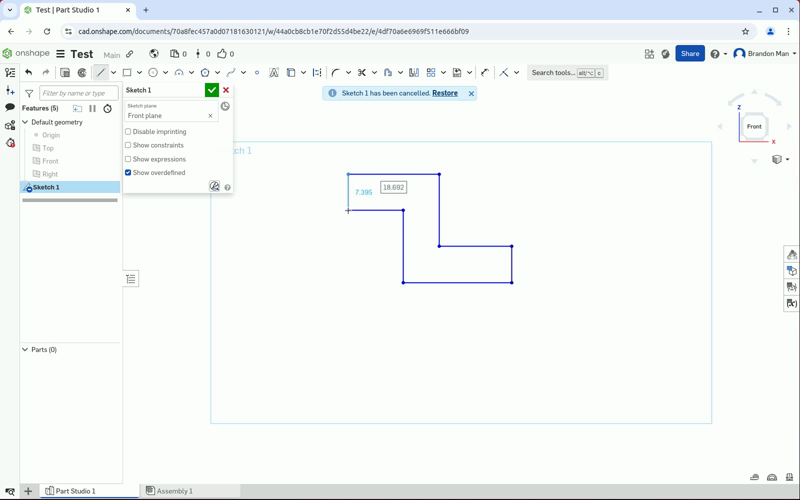
key_up(shift)
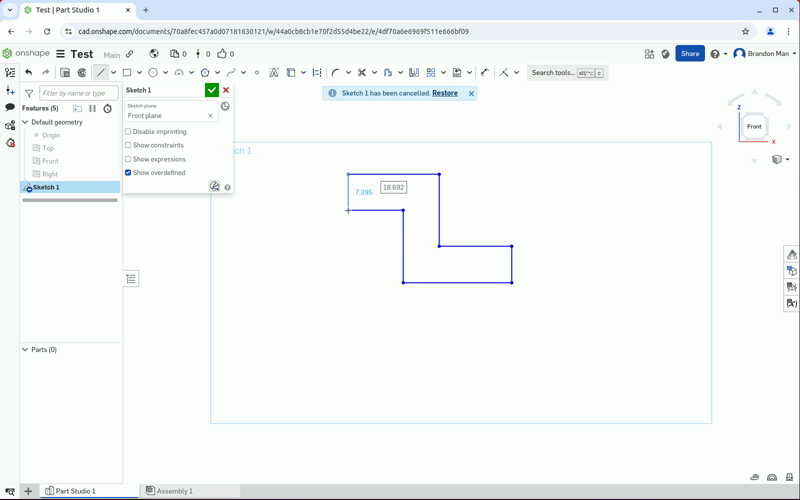
click(348, 210)
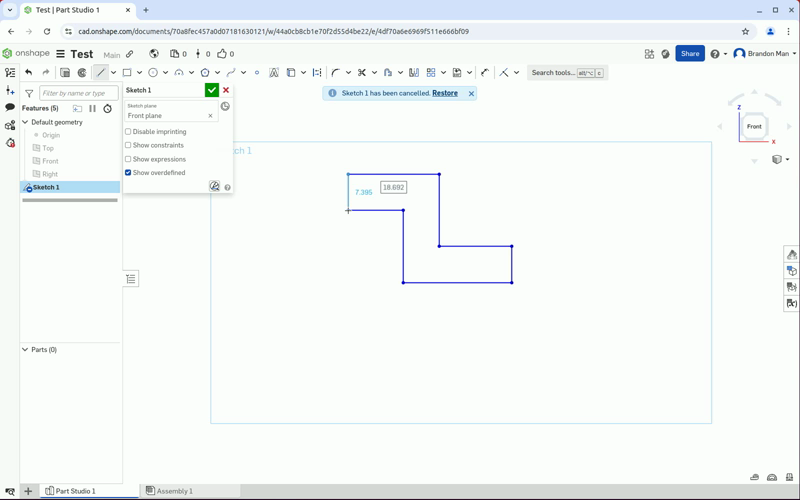
key(esc)
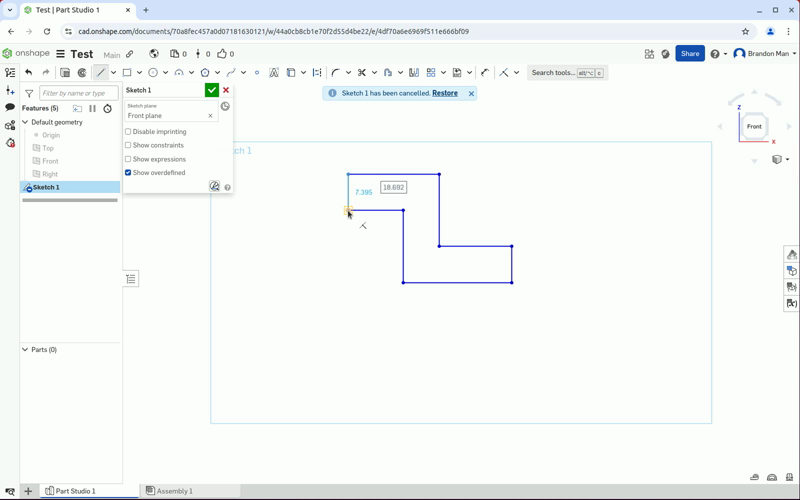
mouse_move(376, 203)
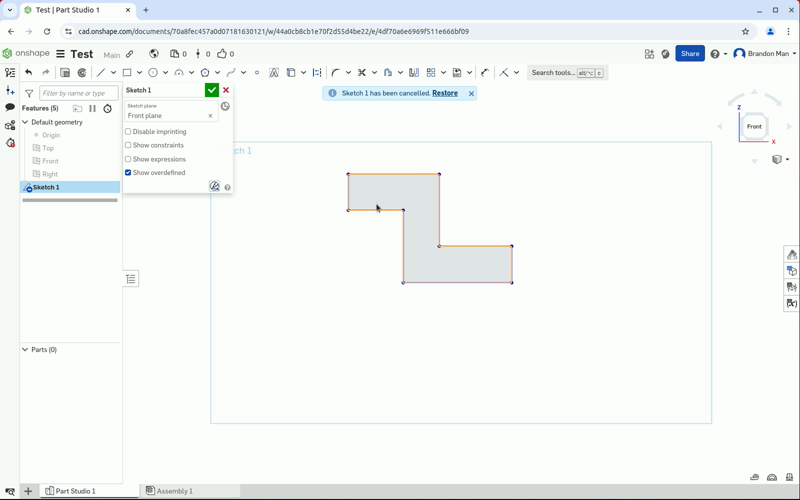
click(376, 203)
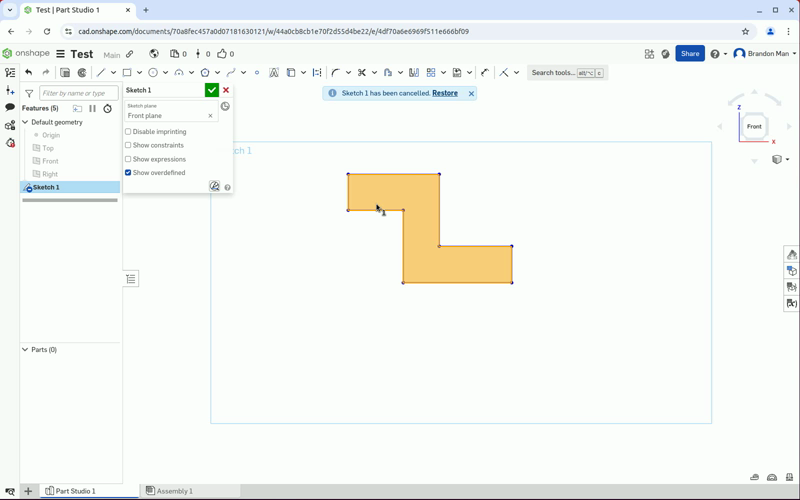
mouse_move(73, 352)
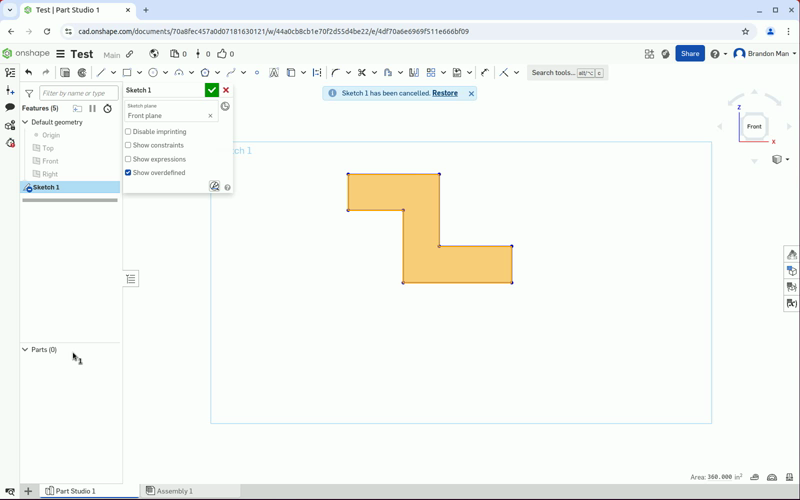
key(shift+y)
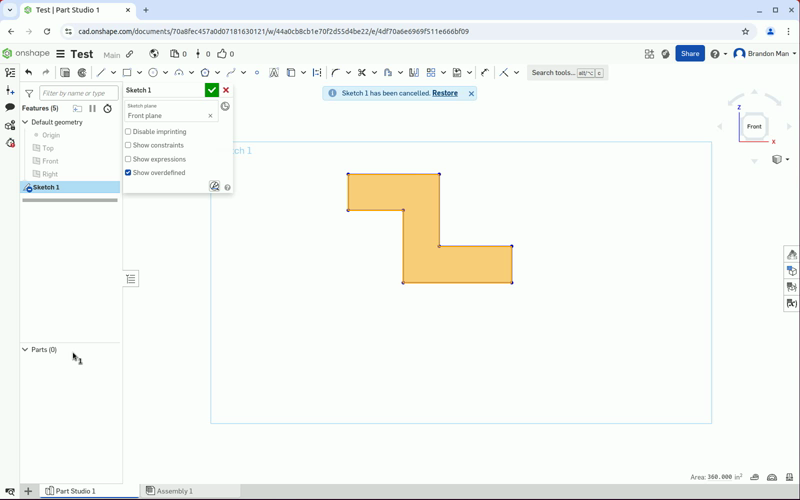
key(shift+e)
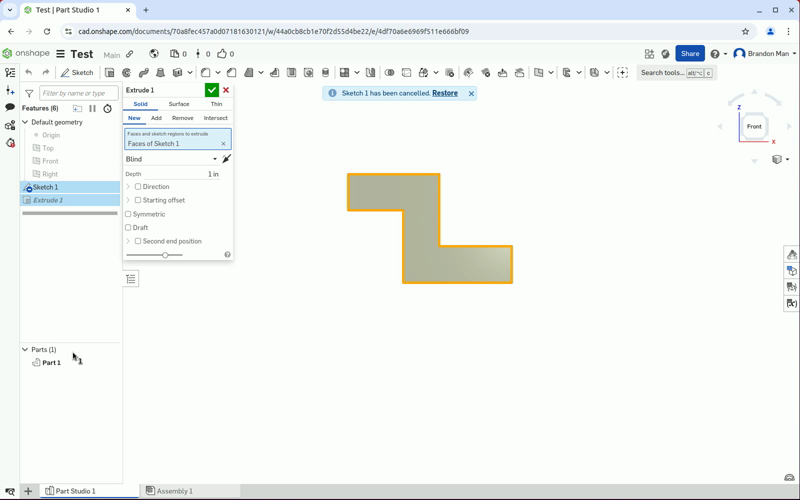
mouse_move(143, 106)
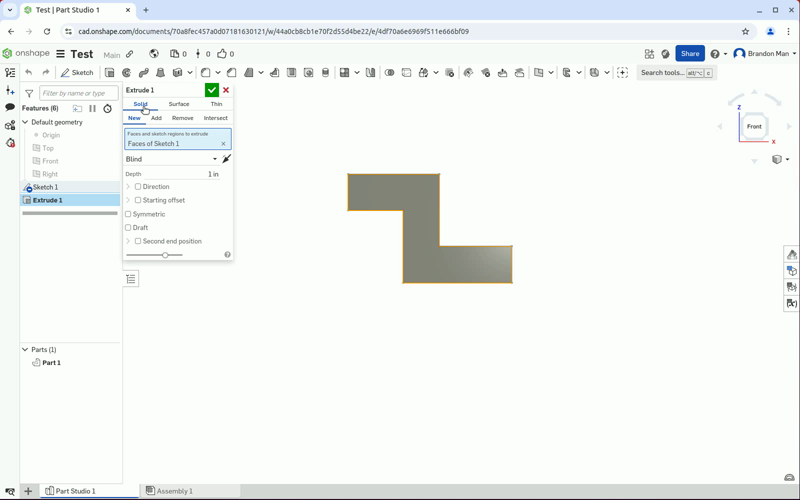
click(143, 106)
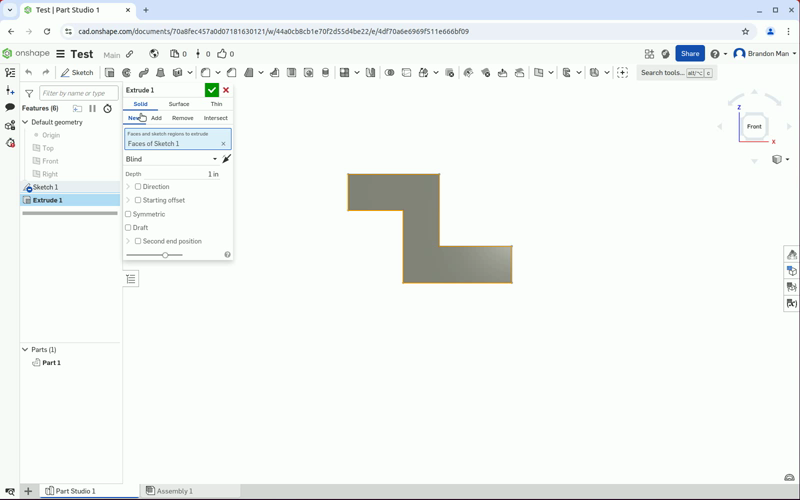
mouse_move(137, 120)
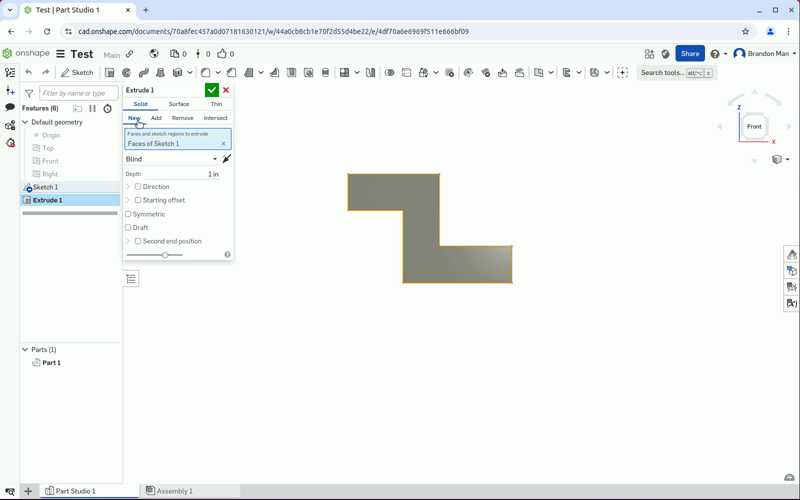
click(137, 120)
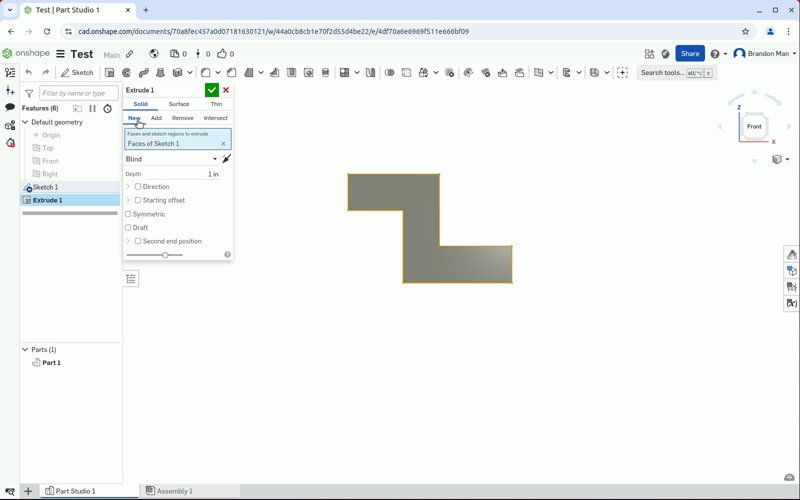
key(tab, 4)
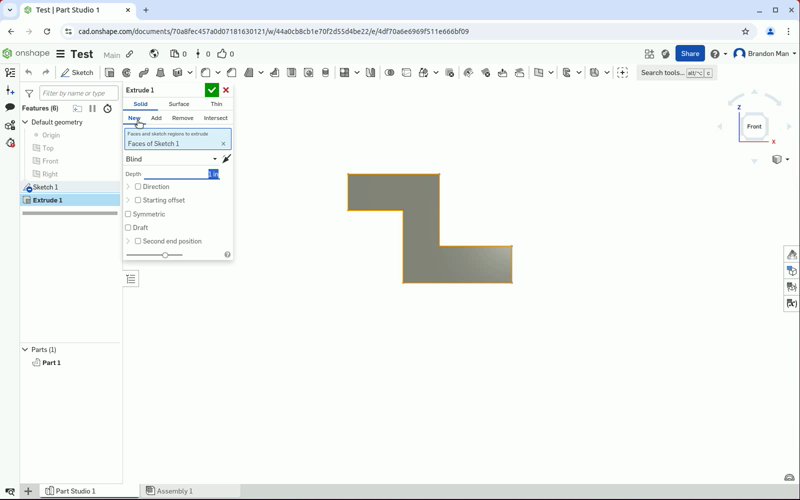
text(18.775)
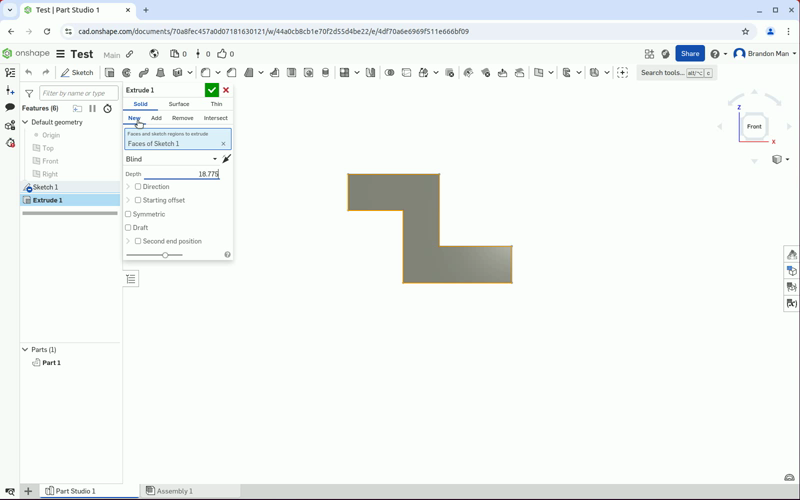
key(enter)
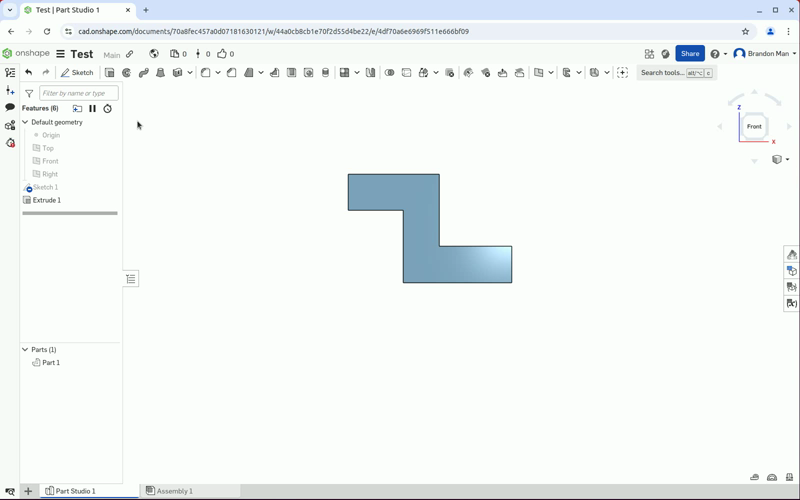
key(shift+h)
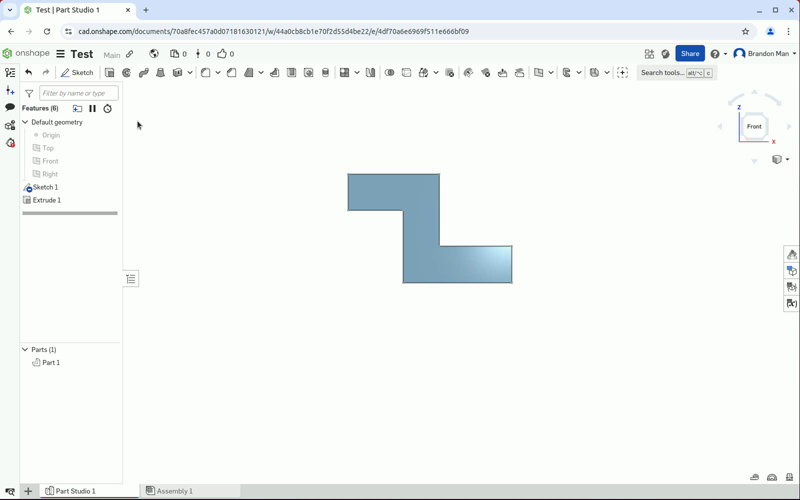
key(shift+h)
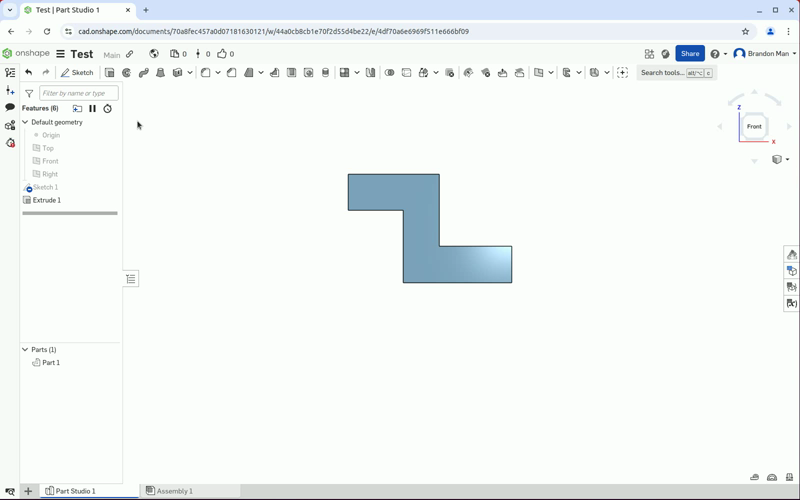
mouse_move(73, 189)
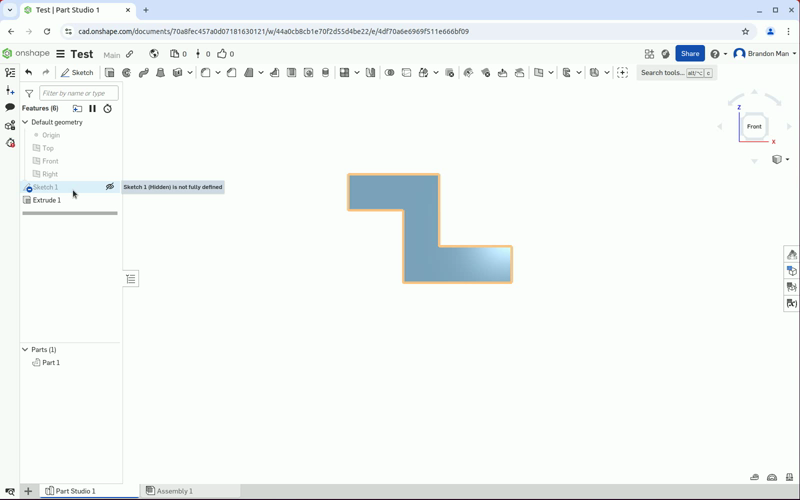
click(73, 189)
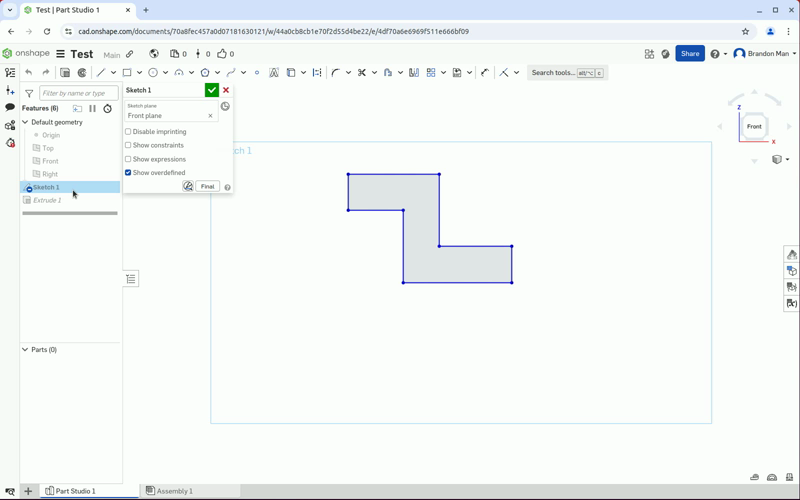
mouse_move(229, 92)
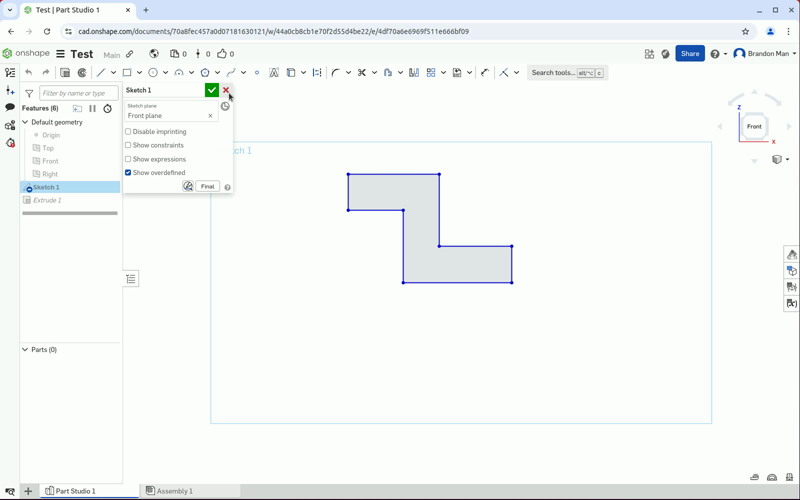
click(229, 92)
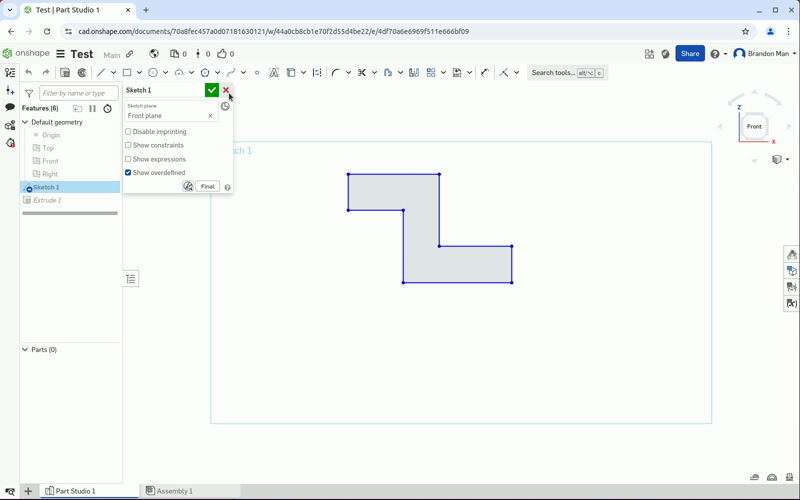
key(shift+s)
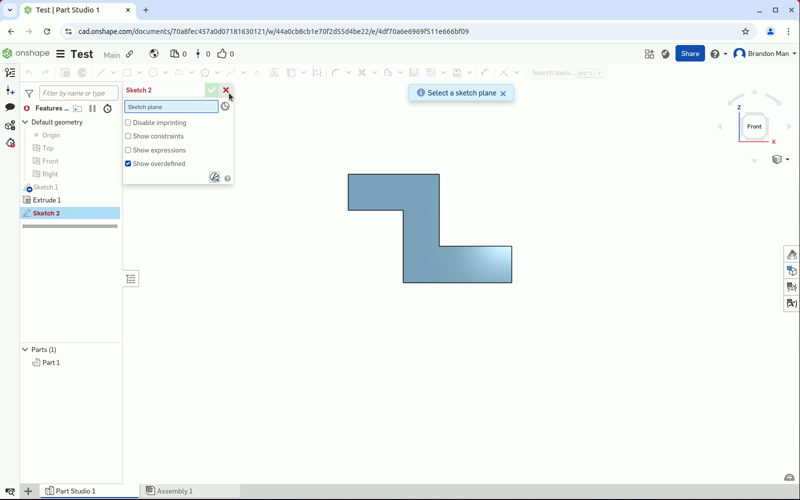
mouse_move(73, 163)
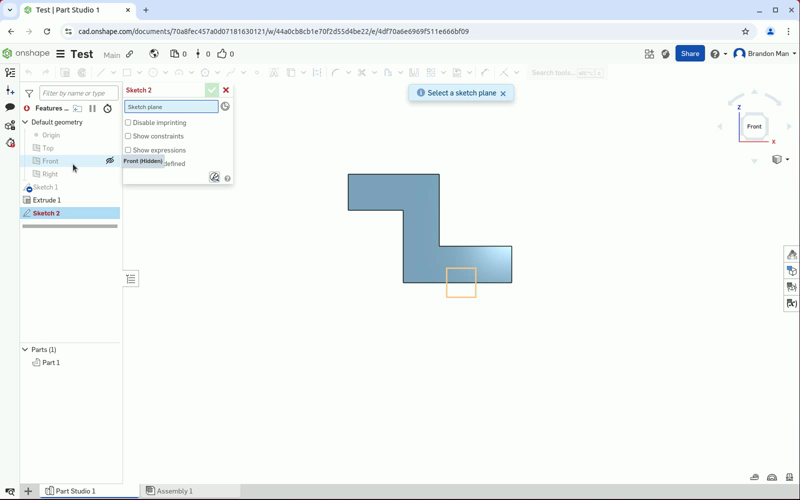
click(73, 163)
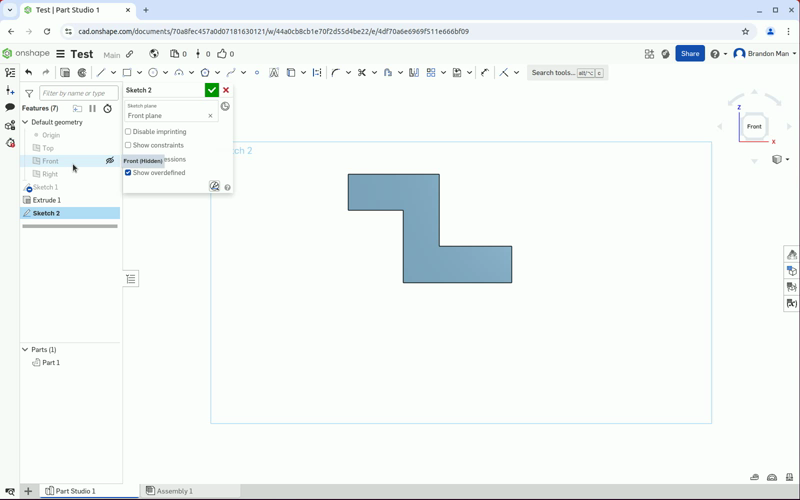
mouse_move(73, 352)
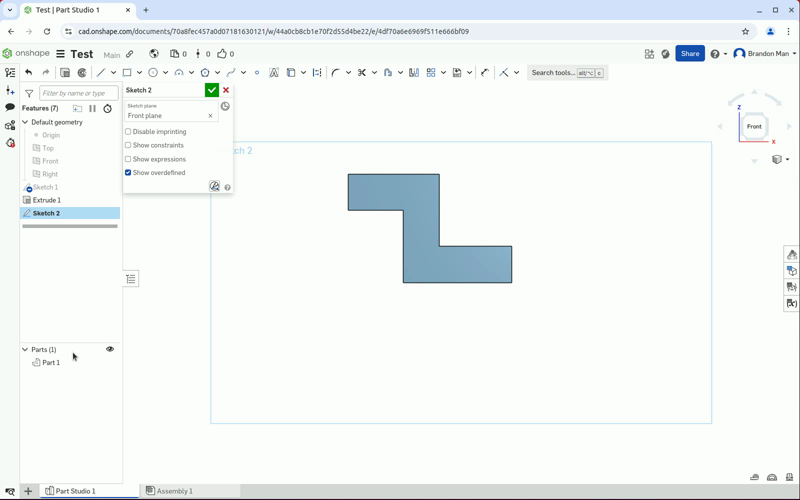
key(y)
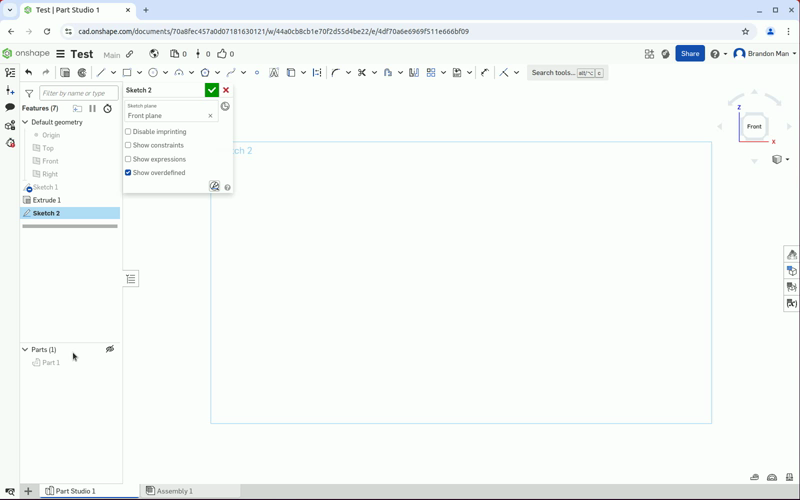
key(l)
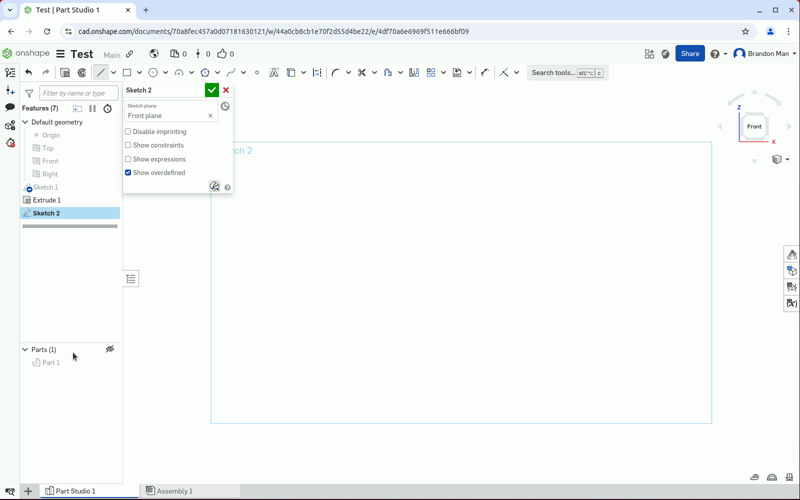
key_down(shift)
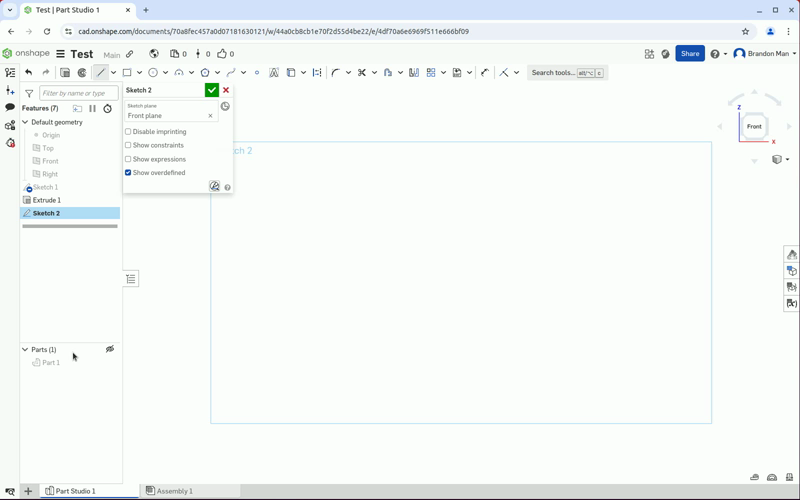
mouse_move(439, 247)
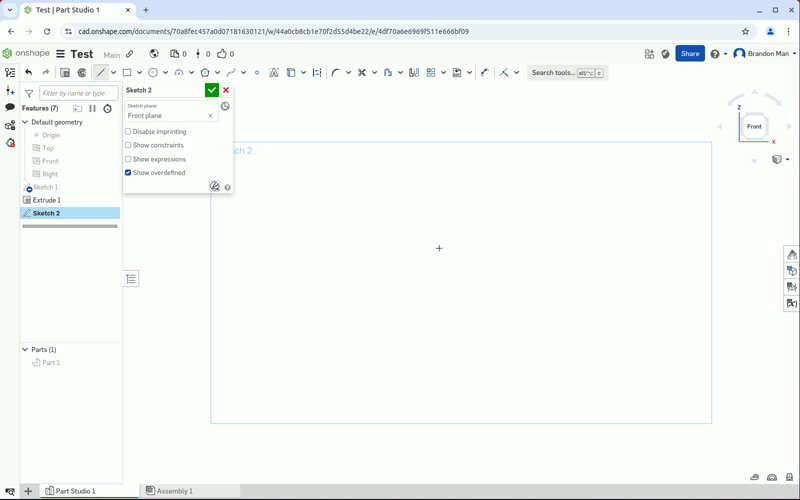
click(439, 247)
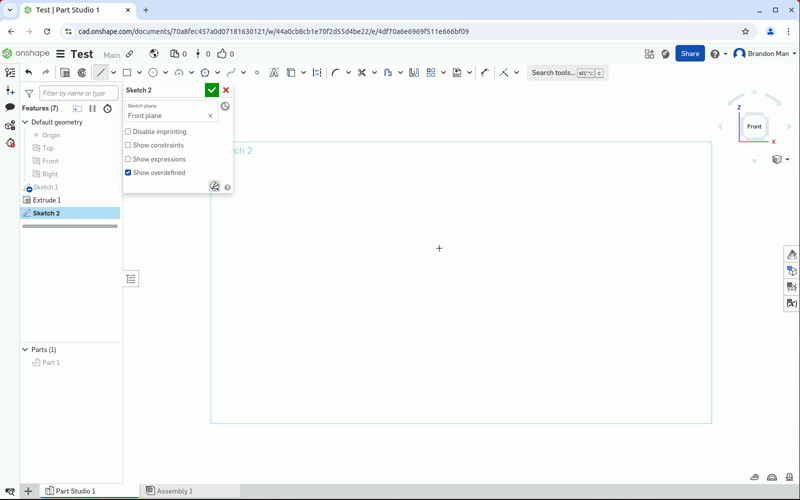
key_up(shift)
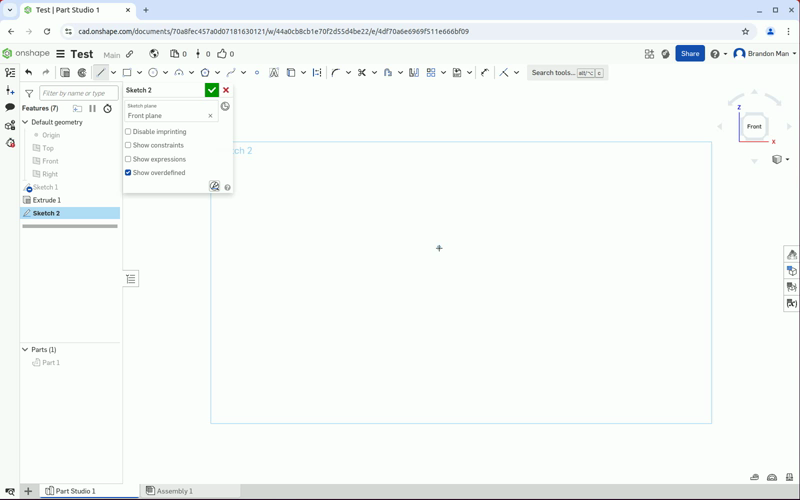
key_down(shift)
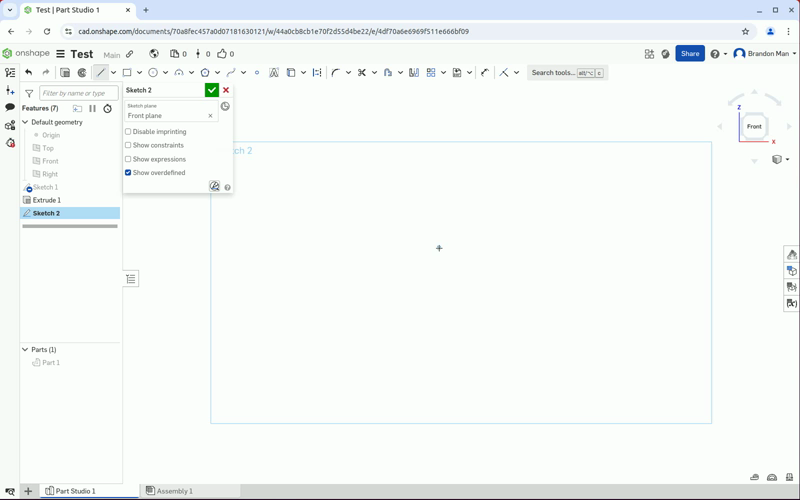
mouse_move(469, 247)
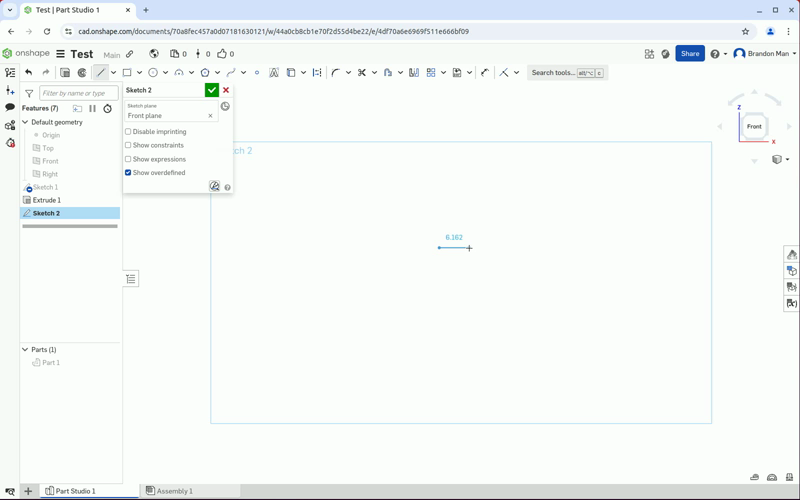
mouse_move(494, 246)
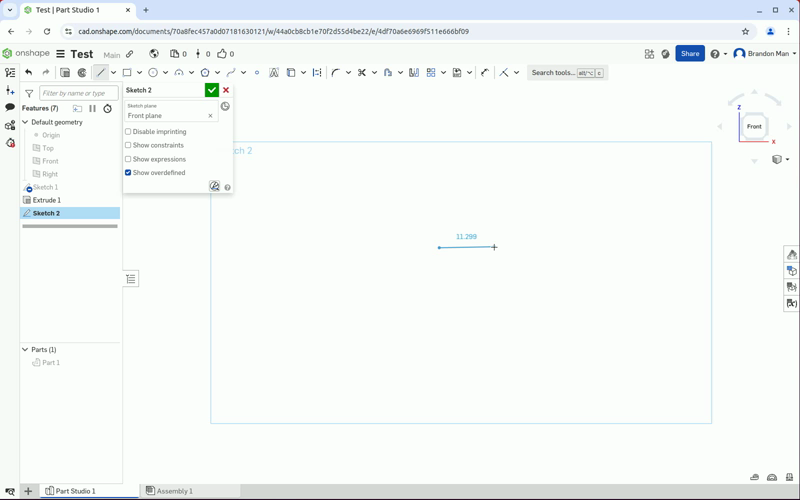
click(494, 246)
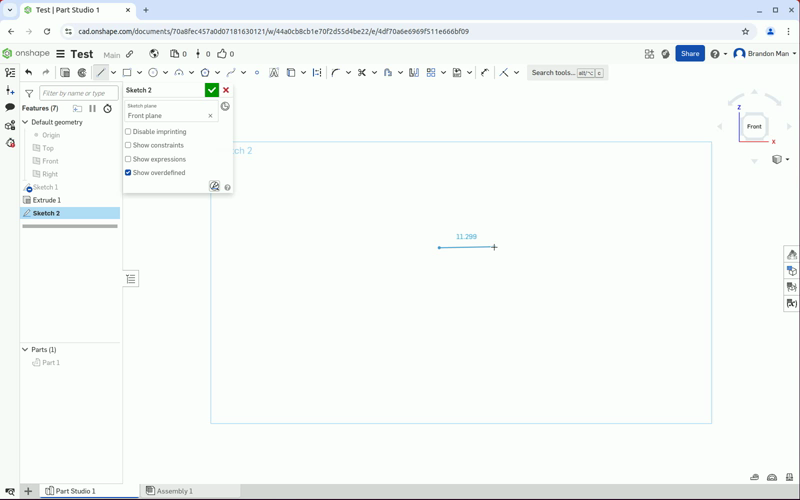
key_up(shift)
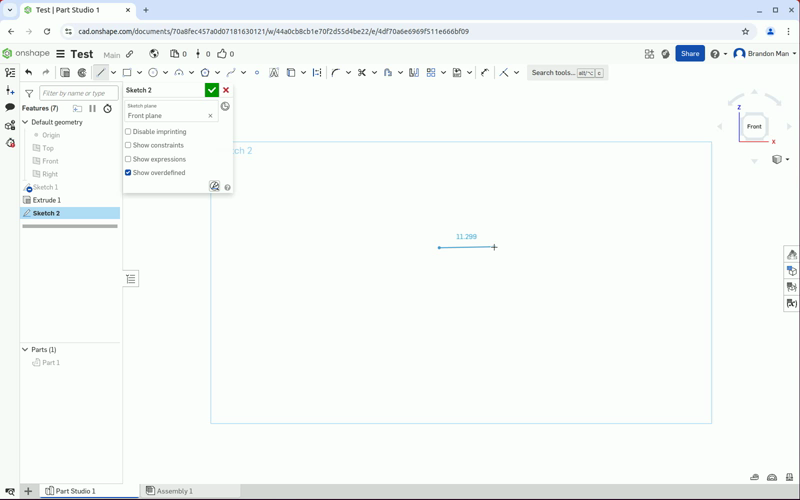
key_down(shift)
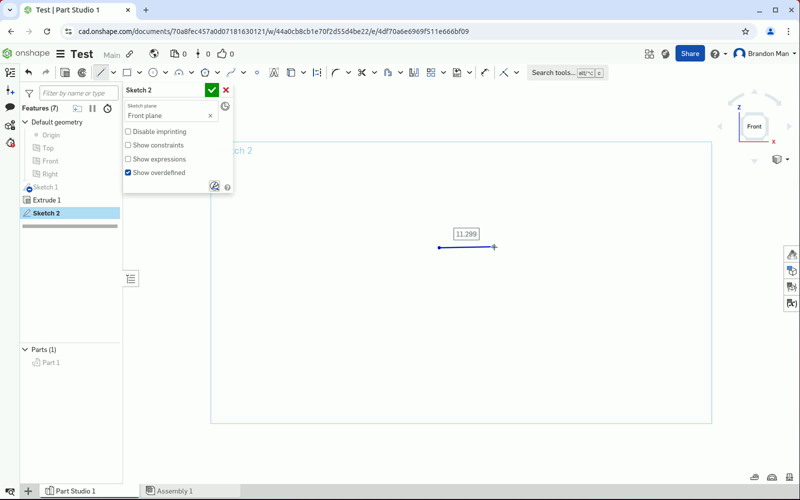
mouse_move(494, 173)
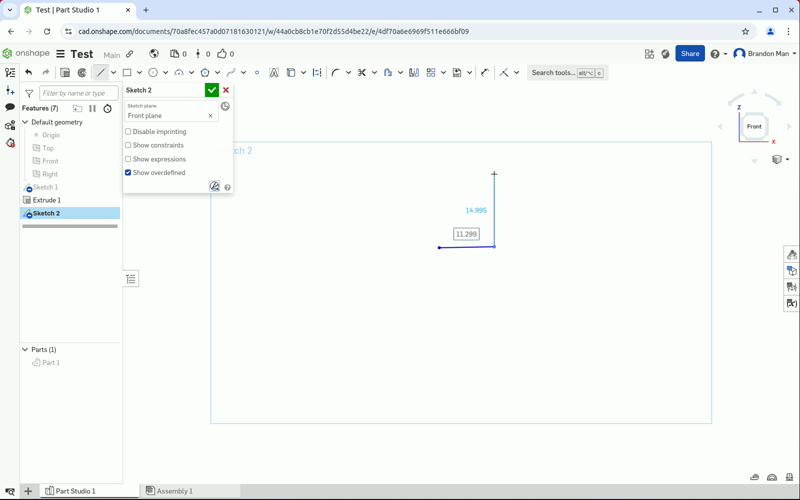
click(494, 173)
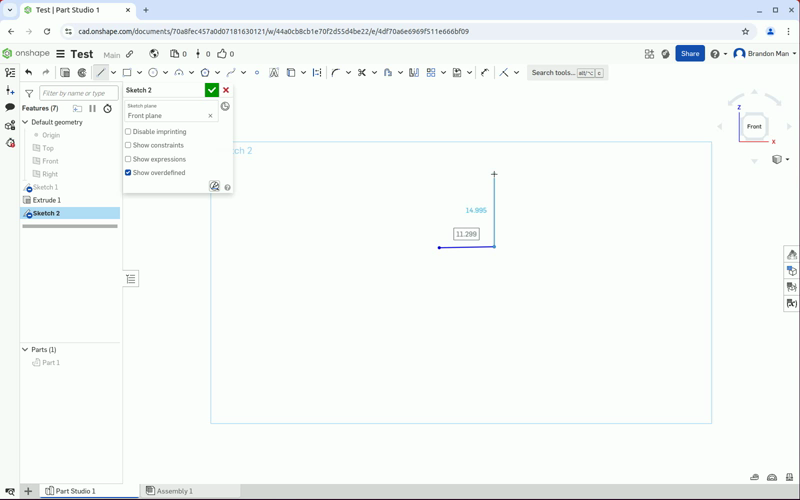
key_up(shift)
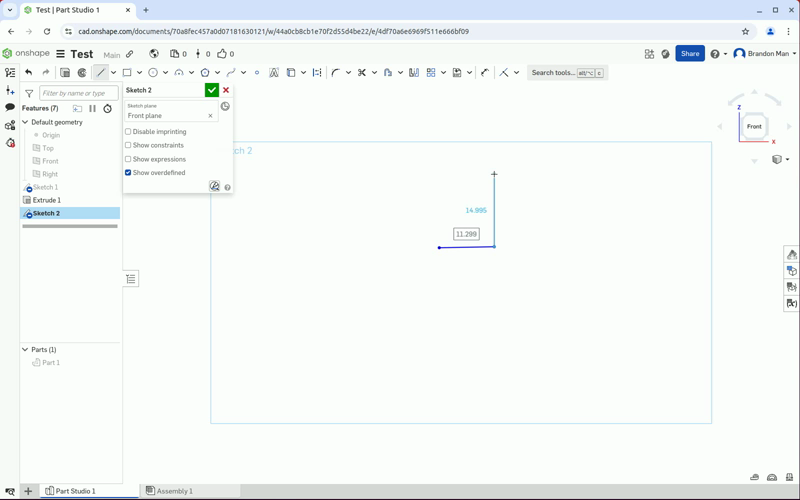
key_down(shift)
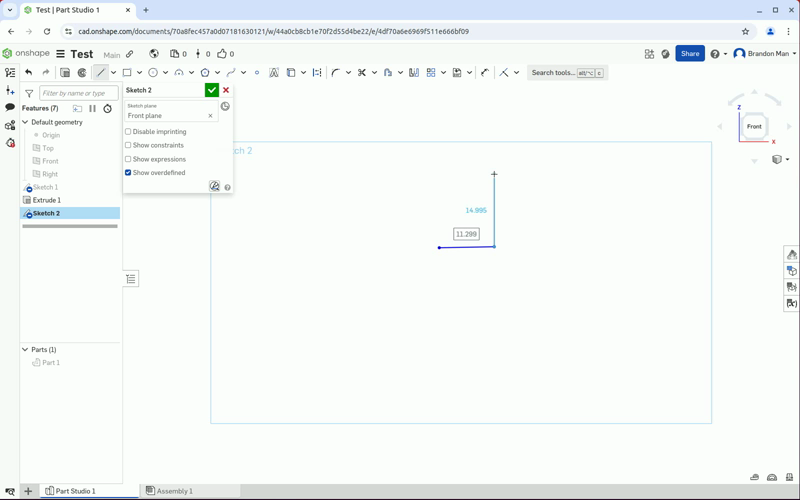
mouse_move(524, 173)
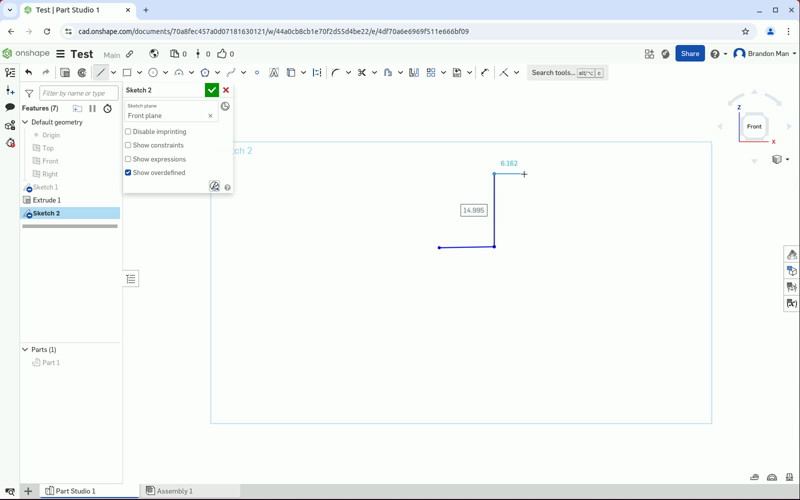
mouse_move(439, 173)
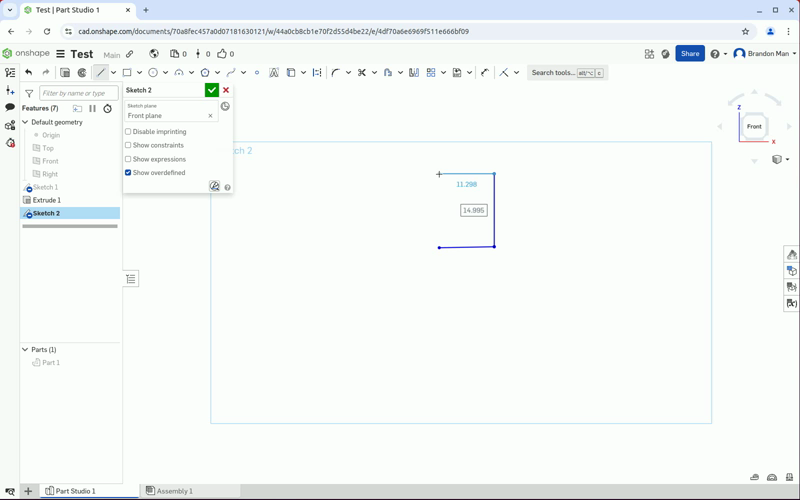
click(439, 173)
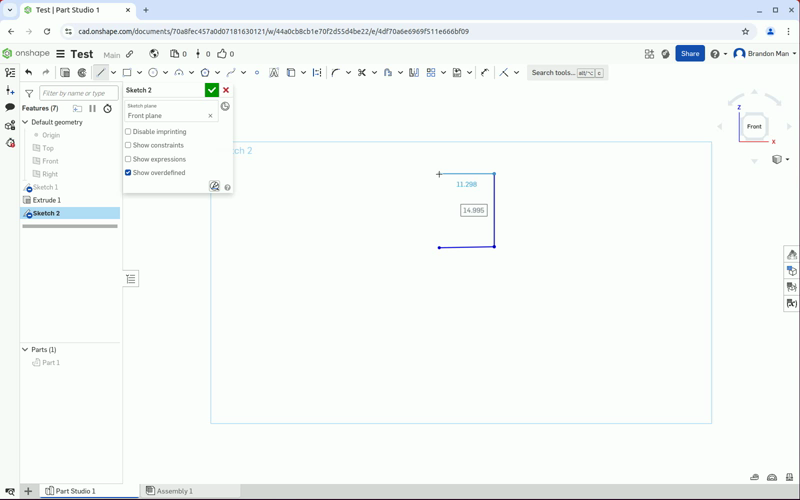
key_up(shift)
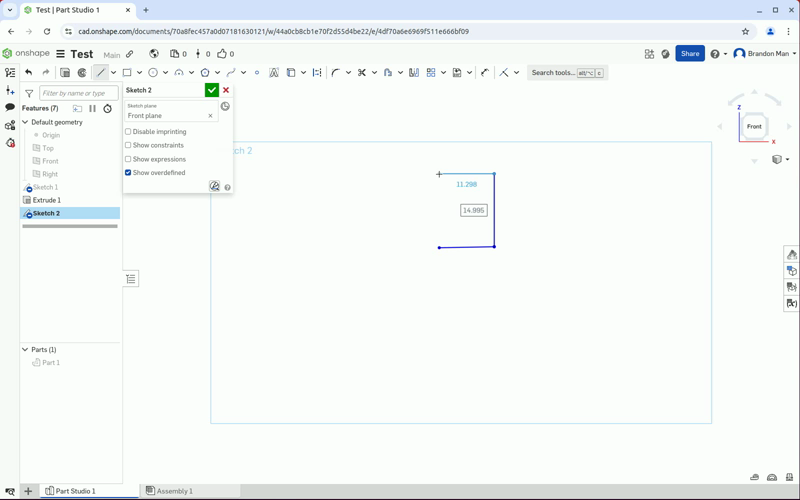
key_down(shift)
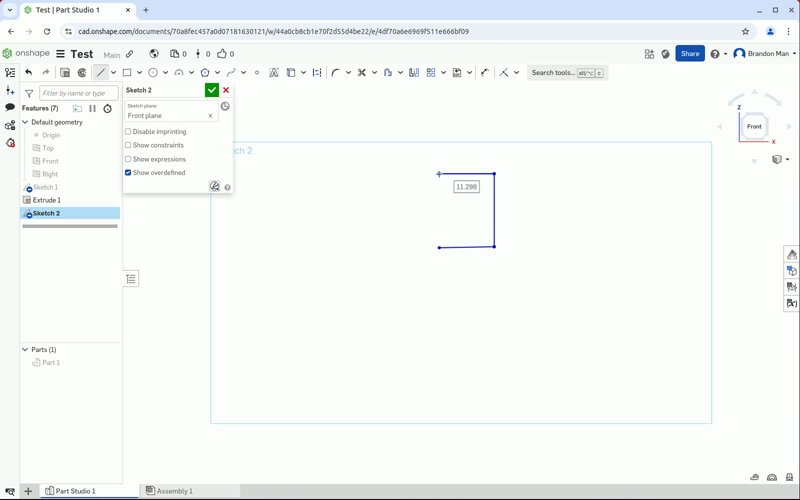
mouse_move(439, 247)
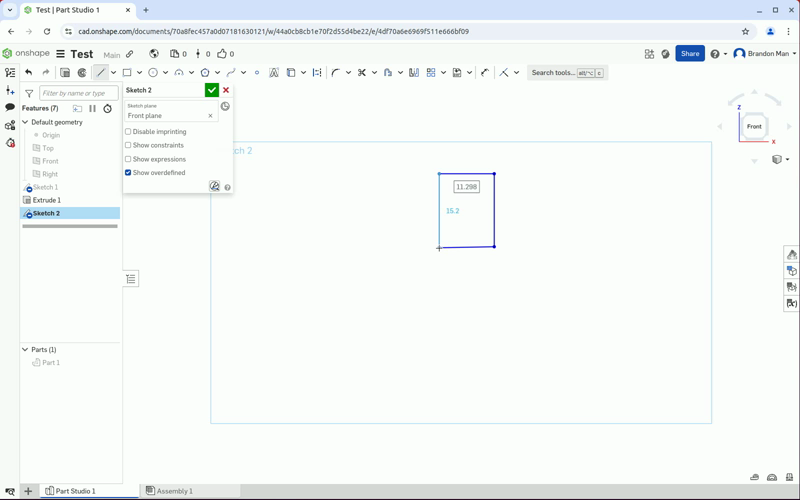
key_up(shift)
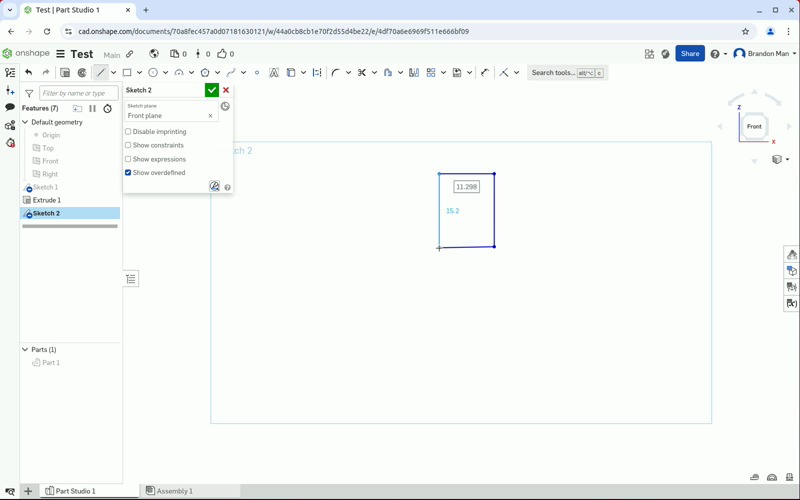
click(439, 247)
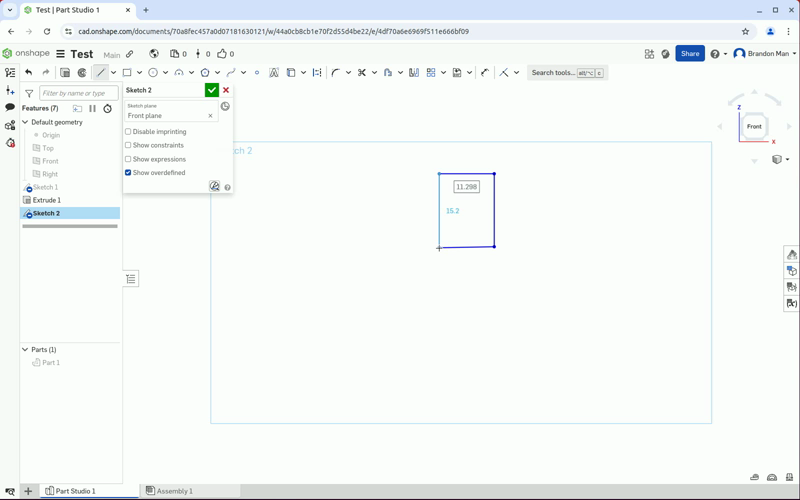
key(esc)
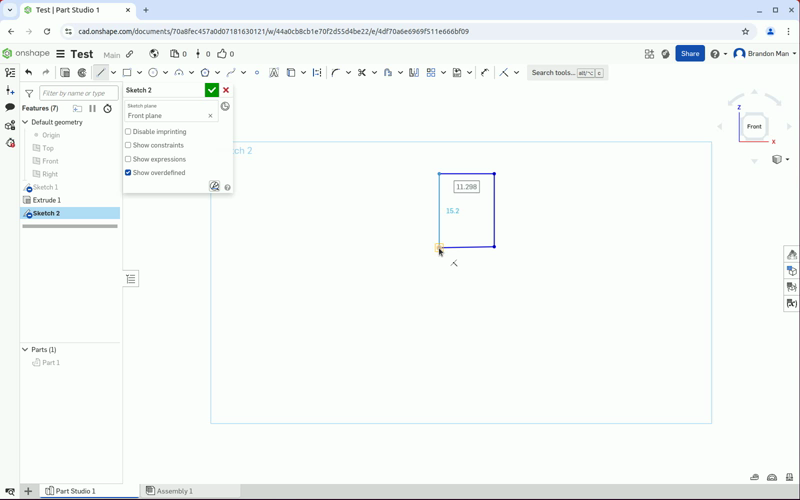
mouse_move(457, 214)
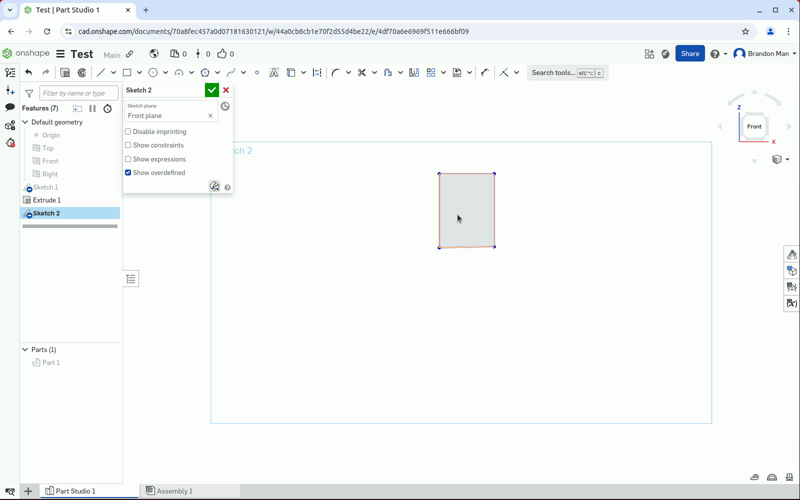
click(457, 214)
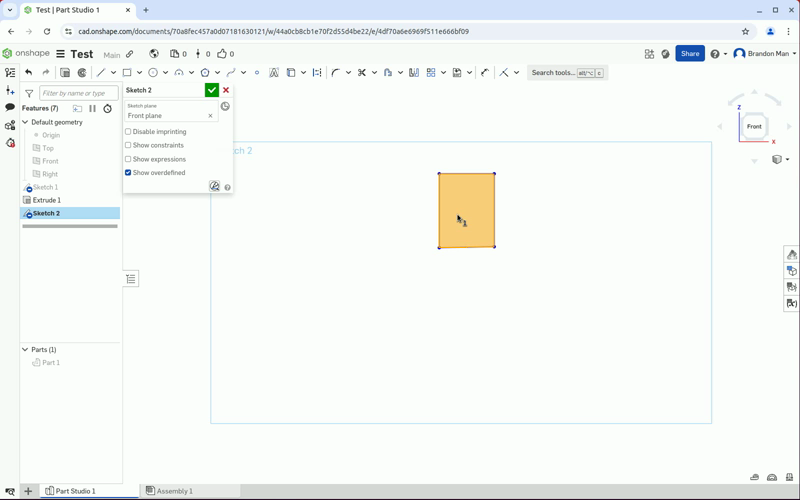
mouse_move(73, 352)
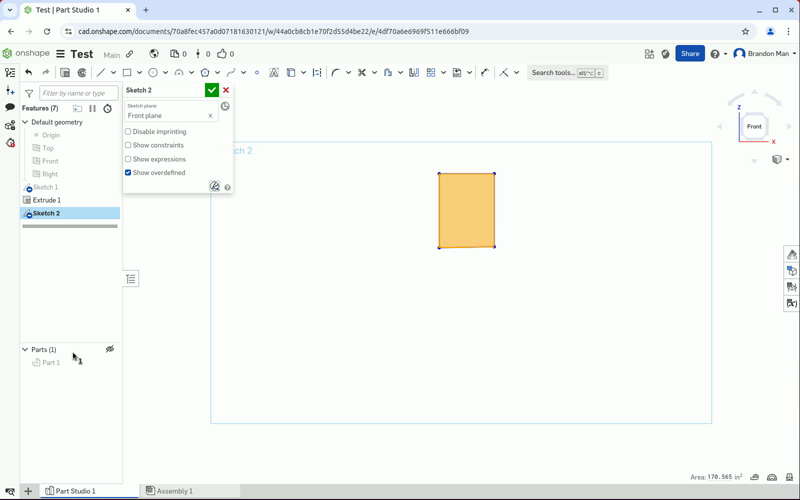
key(shift+y)
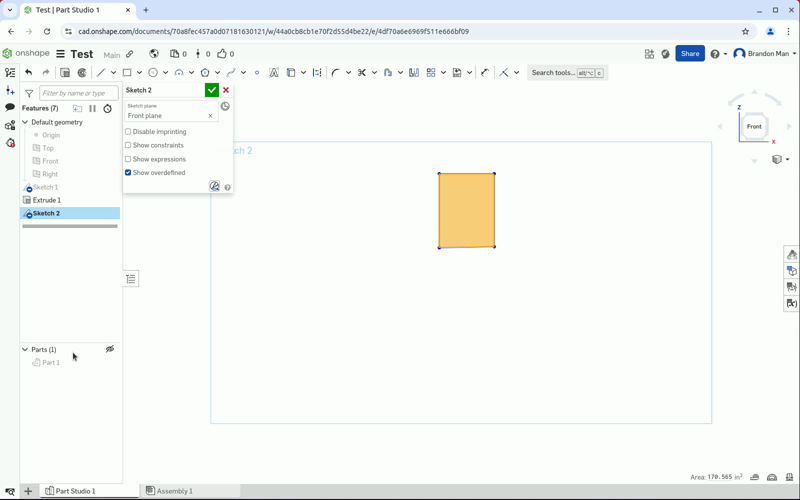
key(shift+e)
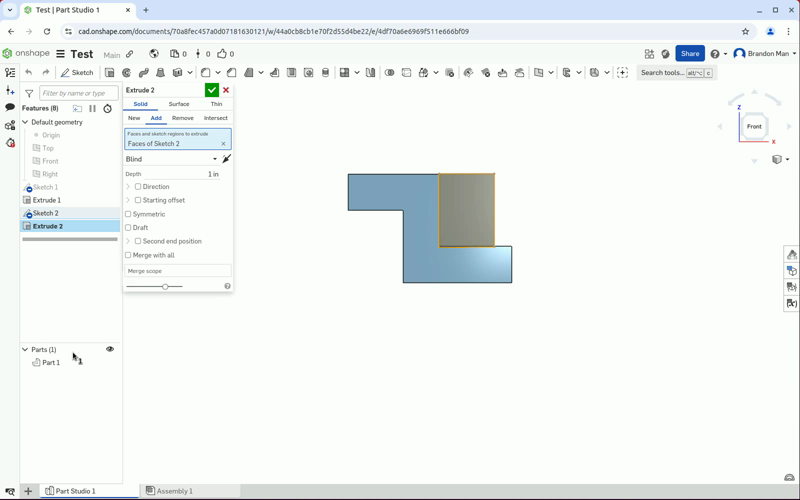
mouse_move(143, 106)
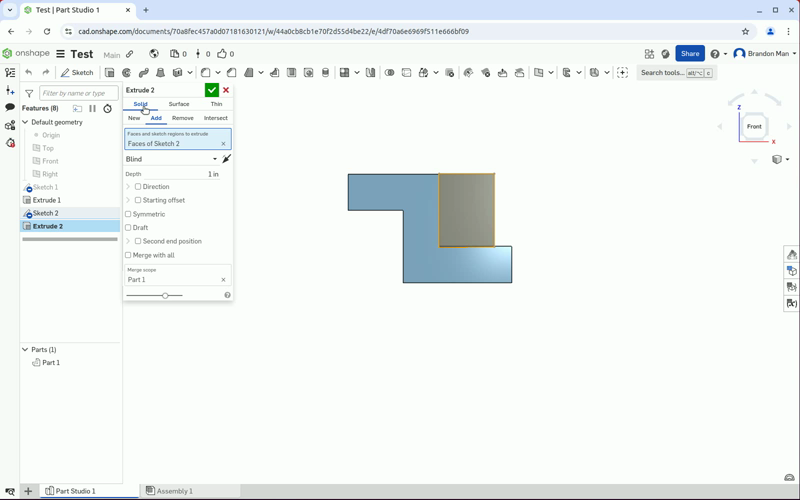
click(143, 106)
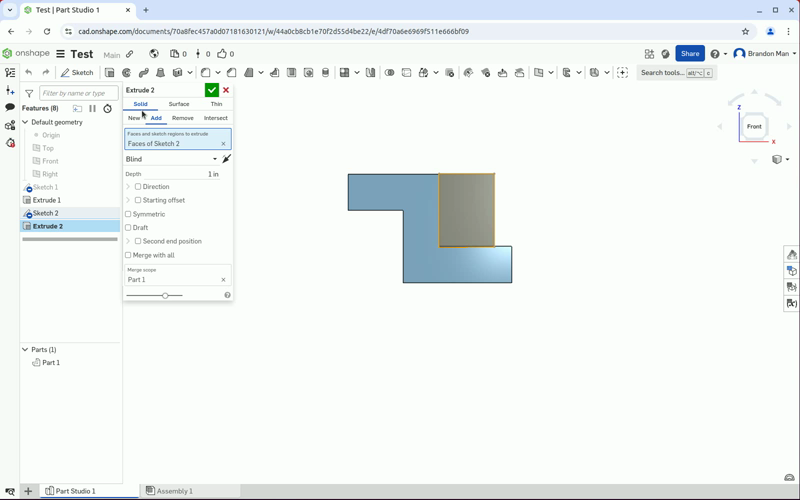
mouse_move(137, 120)
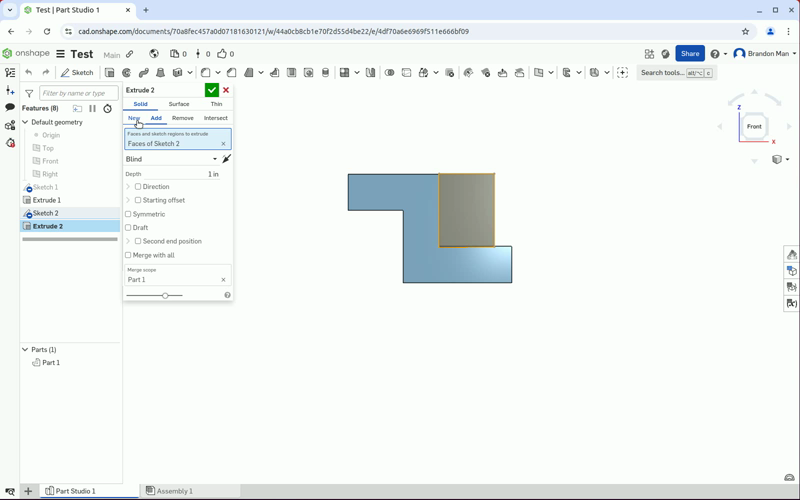
click(137, 120)
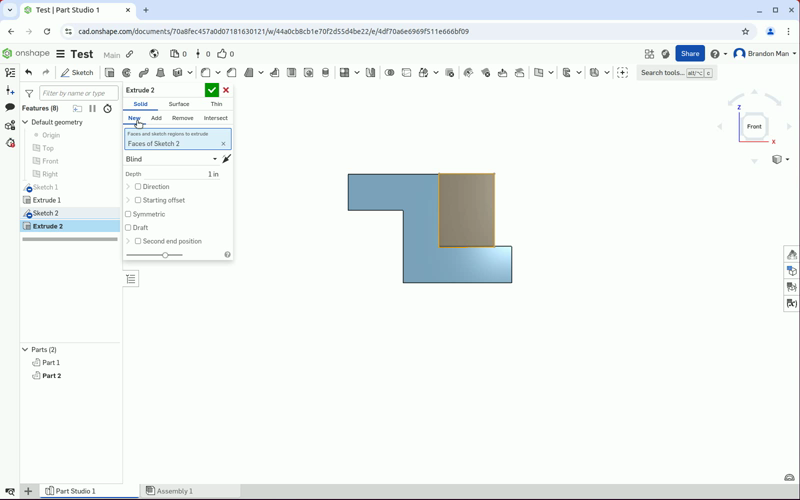
key(tab, 4)
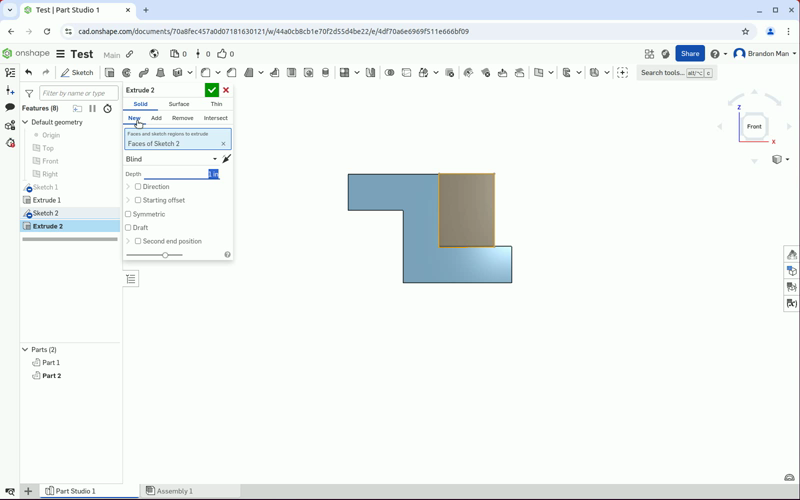
text(7.462)
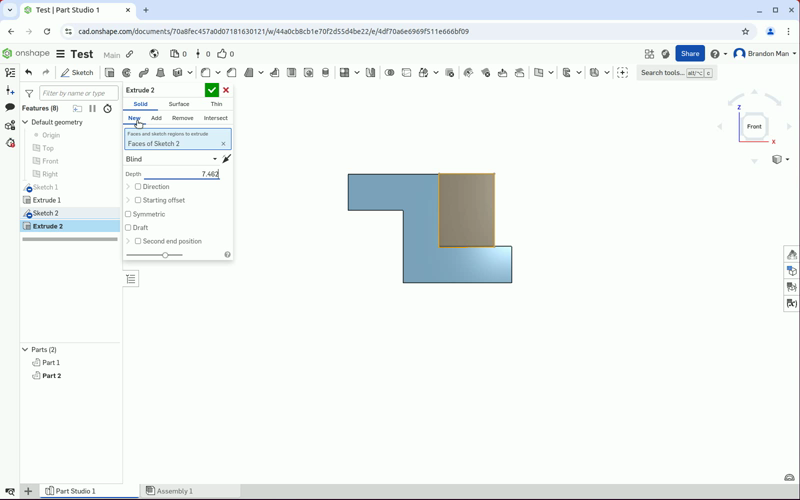
key(enter)
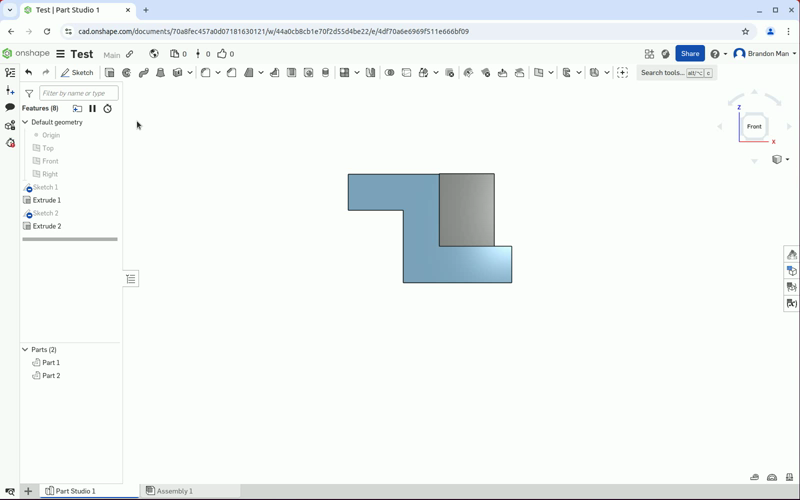
key(shift+h)
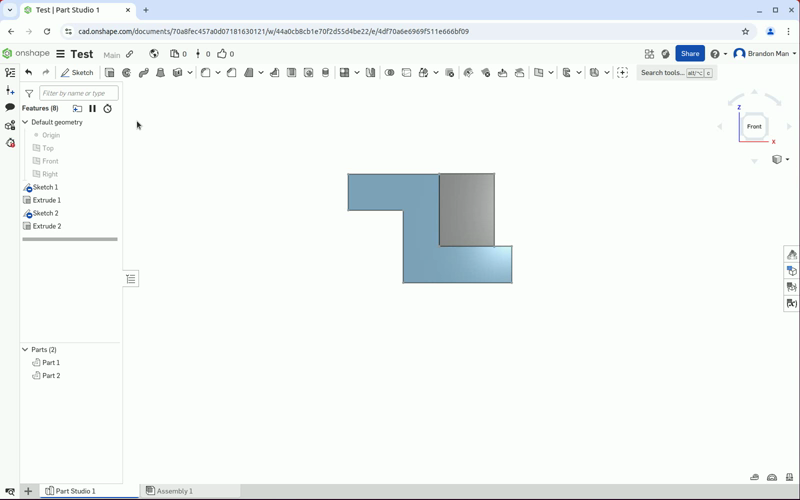
key(shift+h)
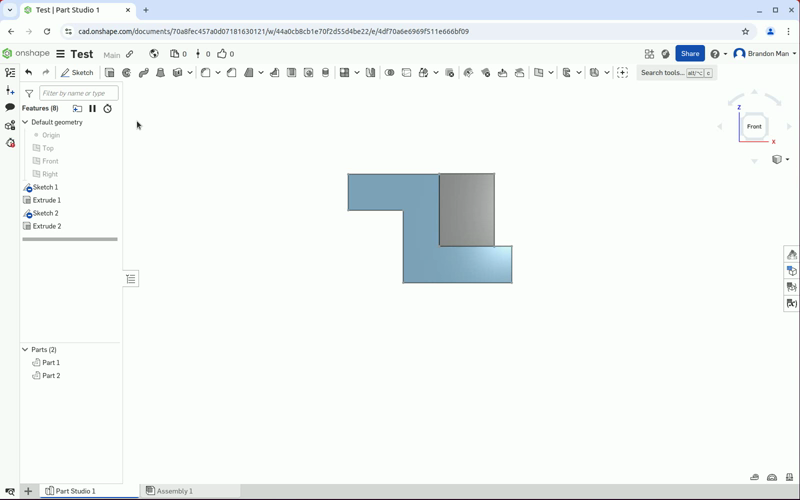
key(shift+7)
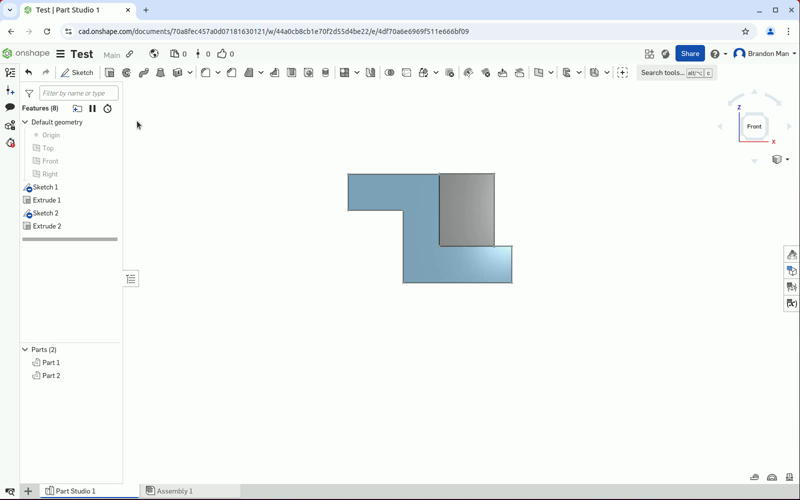
key(left, 2)
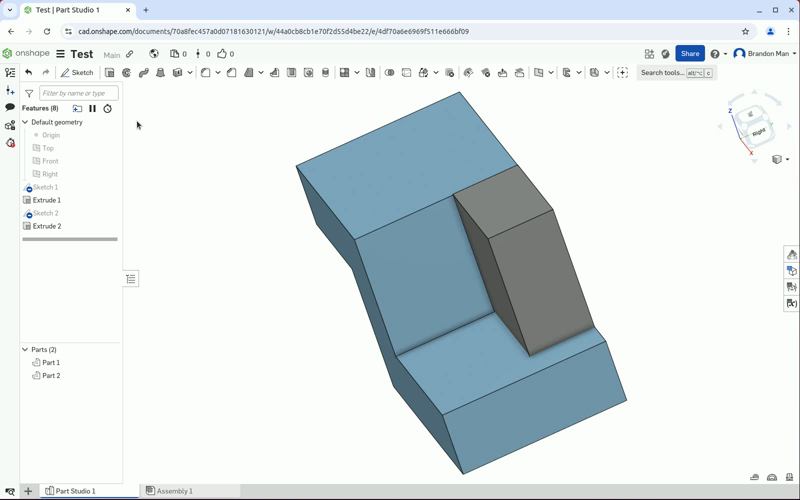
key(down, 2)
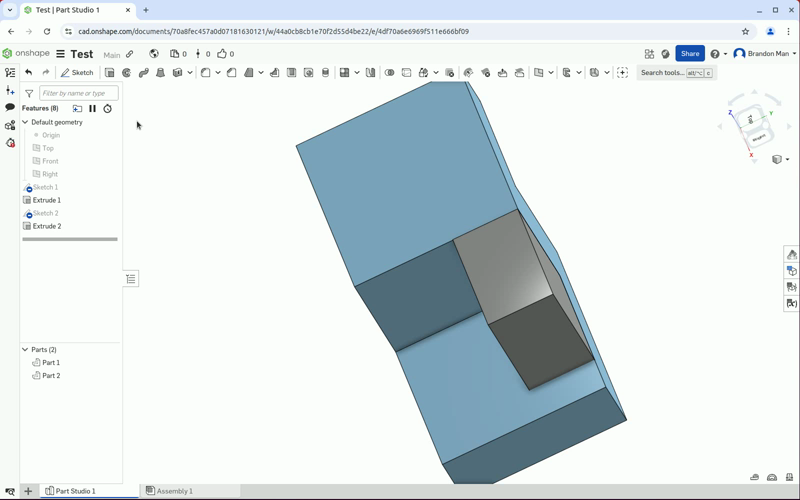
key(up, 2)
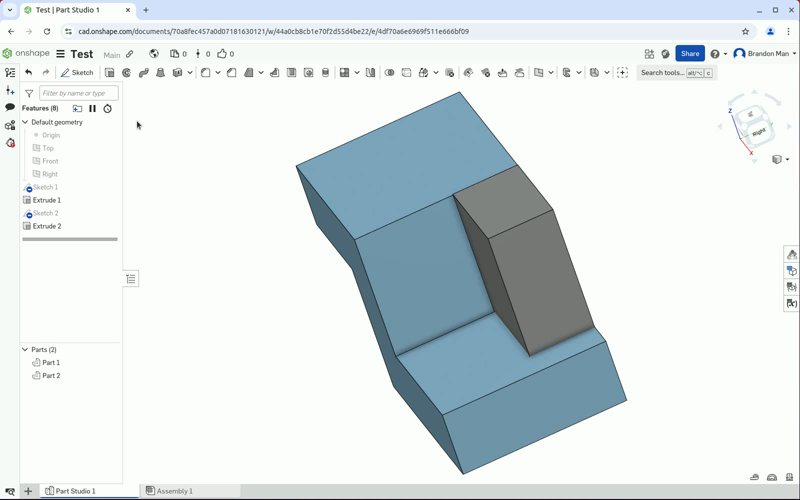
key(right, 2)
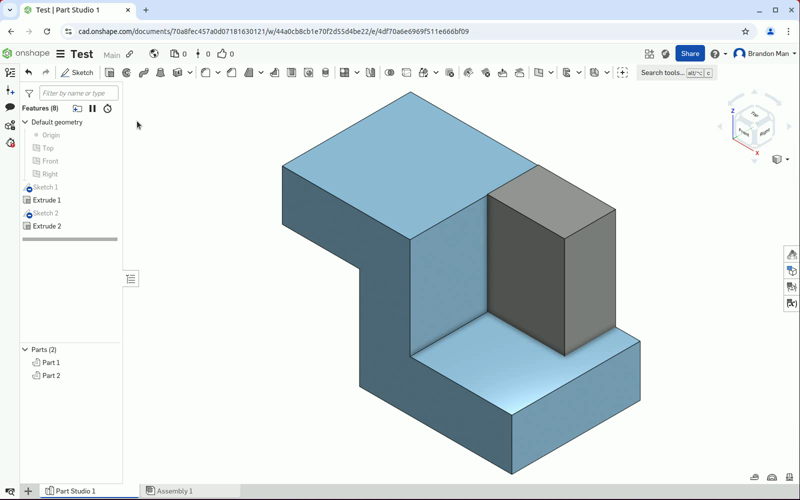
mouse_move(73, 189)
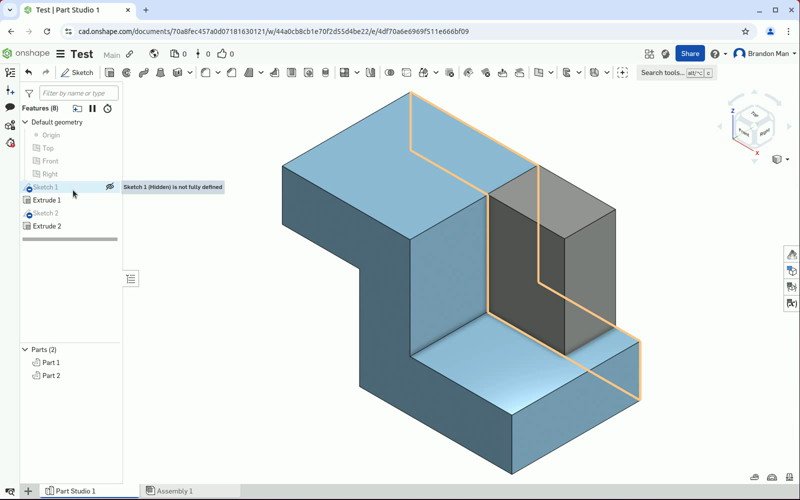
click(73, 189)